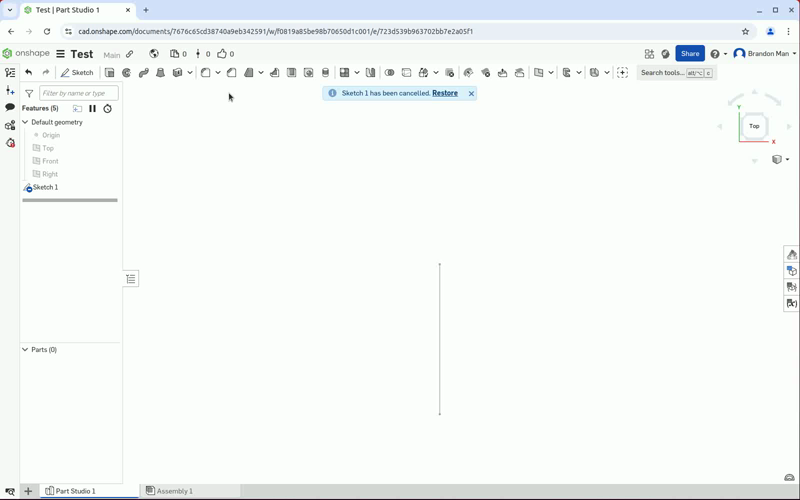
key(shift+h)
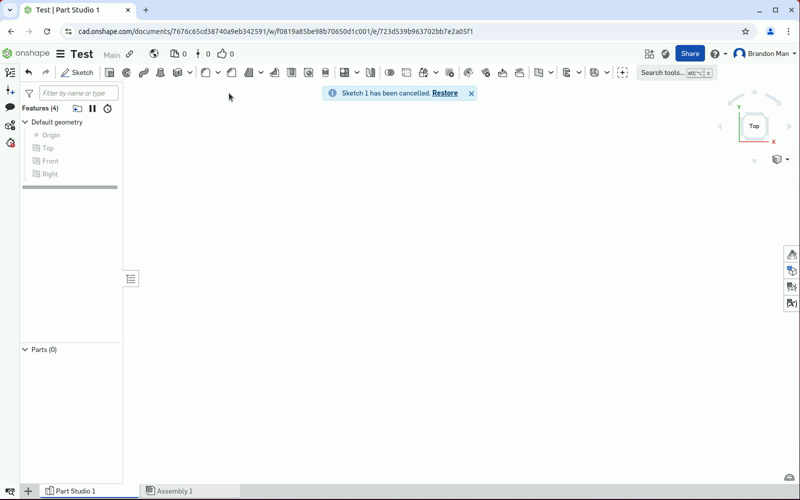
mouse_move(73, 352)
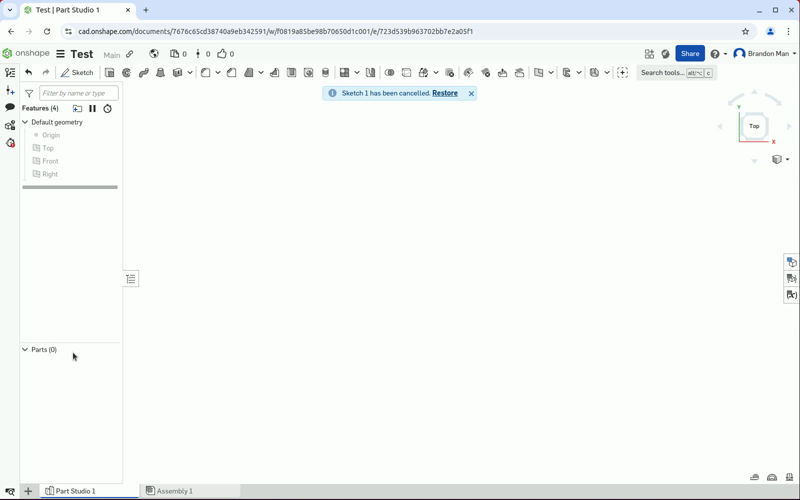
key(y)
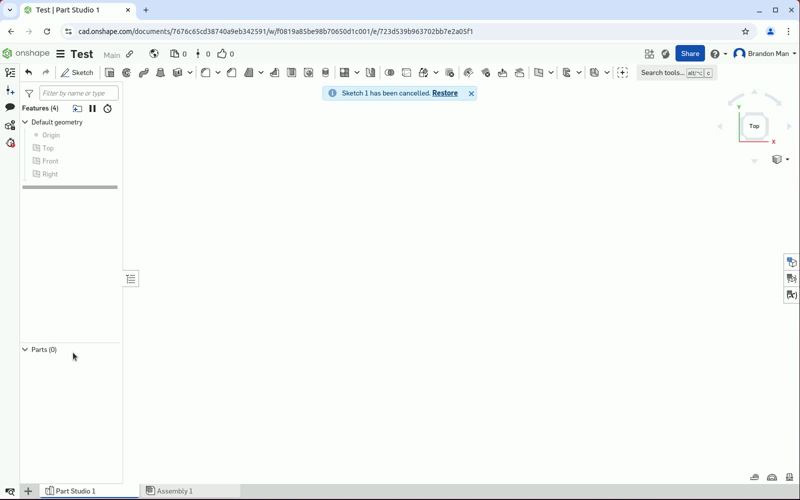
key(shift+p)
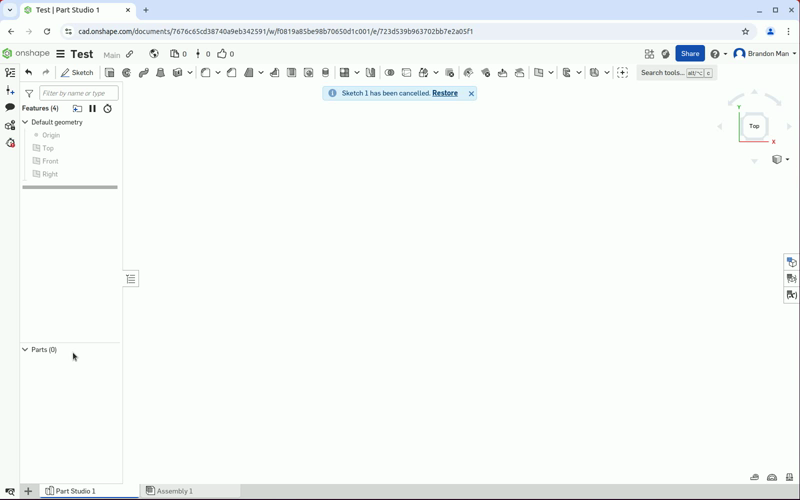
key(space)
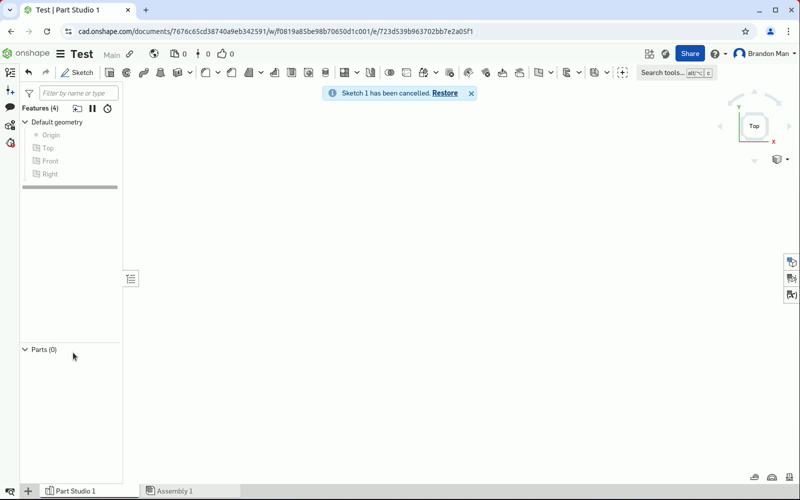
key_down(shift)
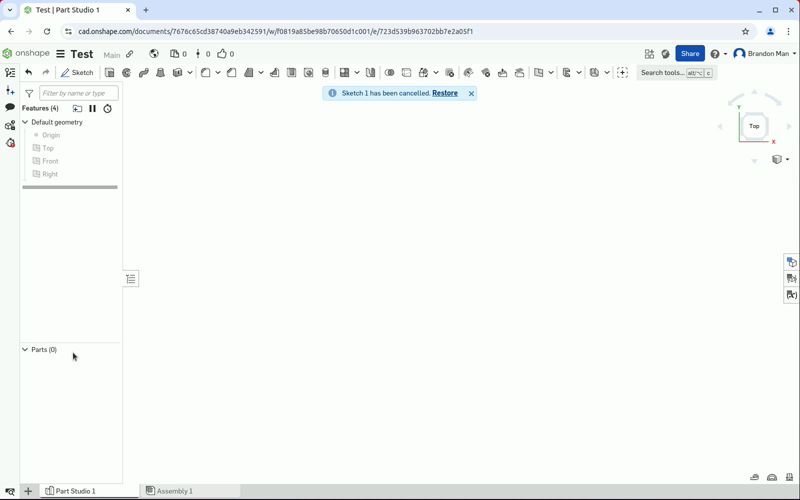
key(up)
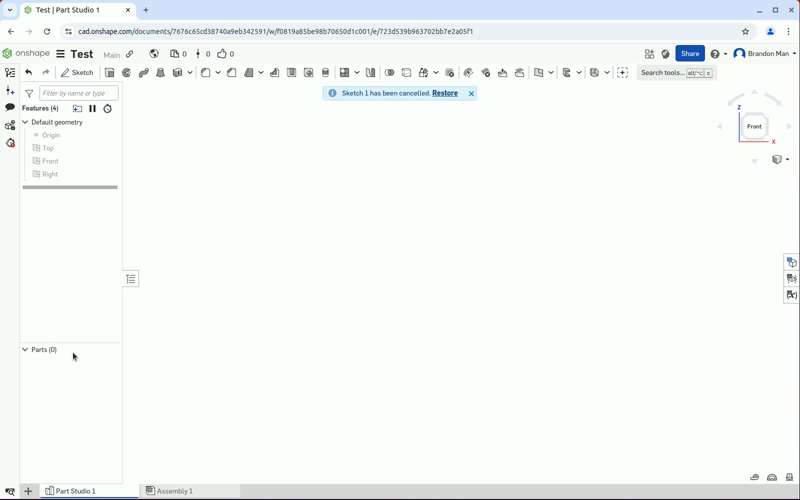
key_up(shift)
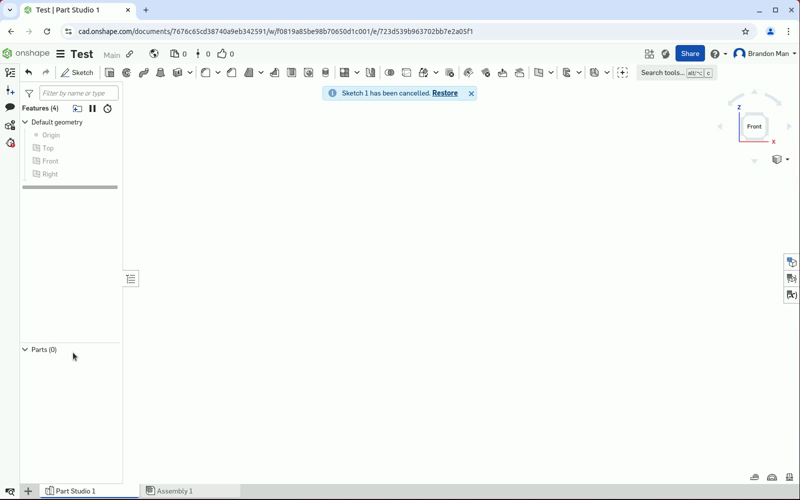
key(space)
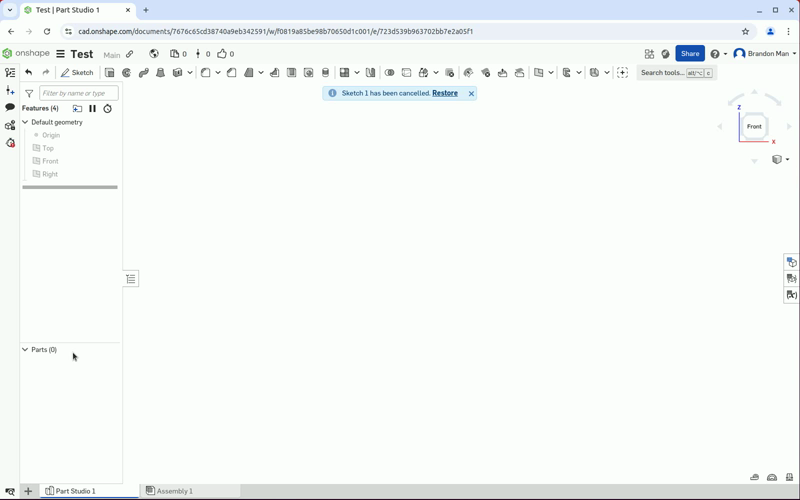
key_down(shift)
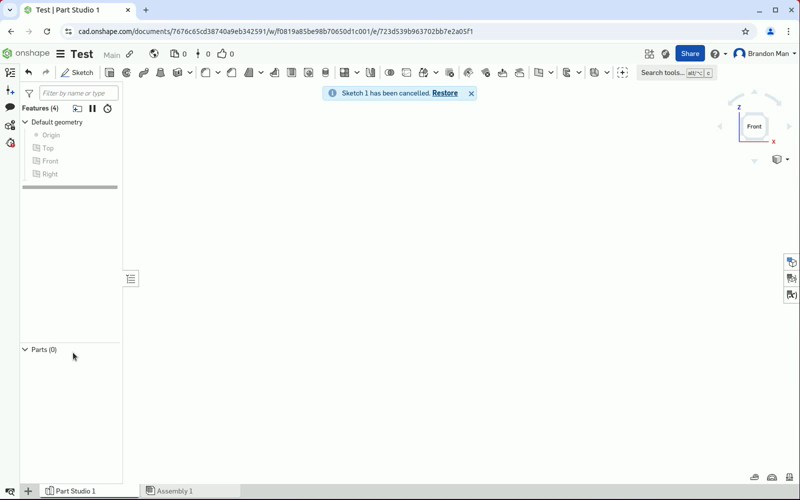
key(left)
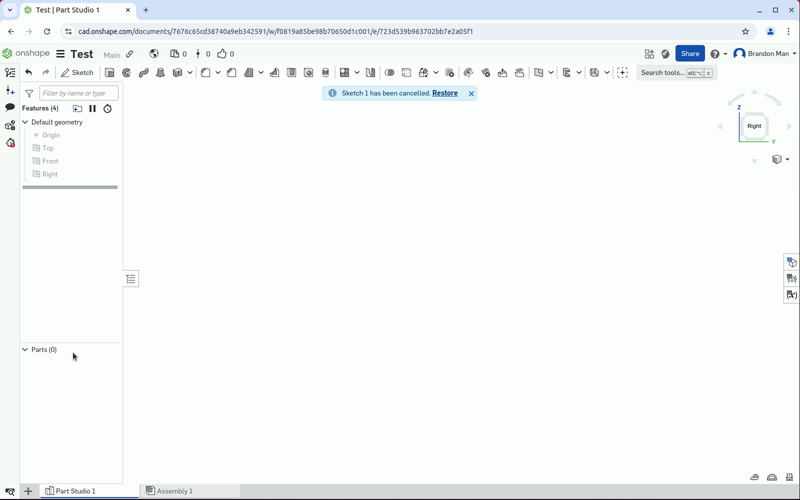
key_up(shift)
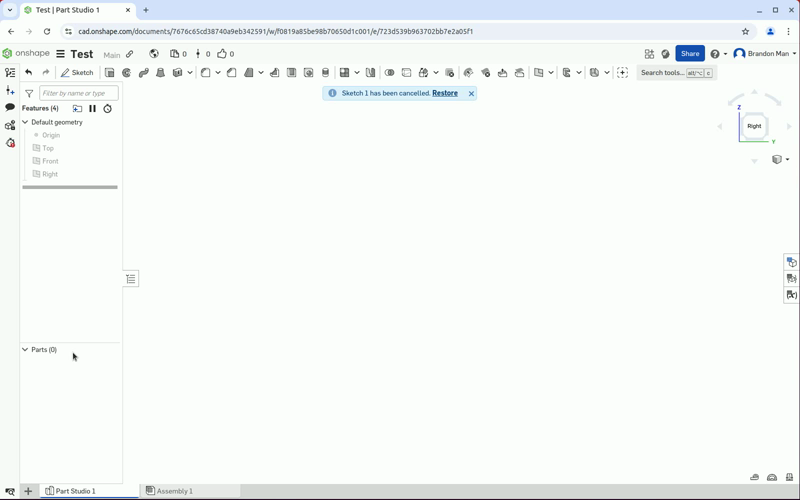
mouse_move(73, 352)
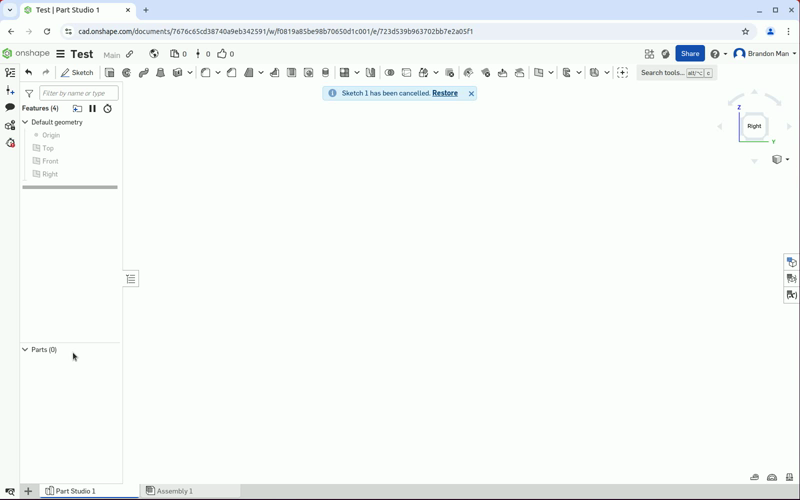
key(shift+y)
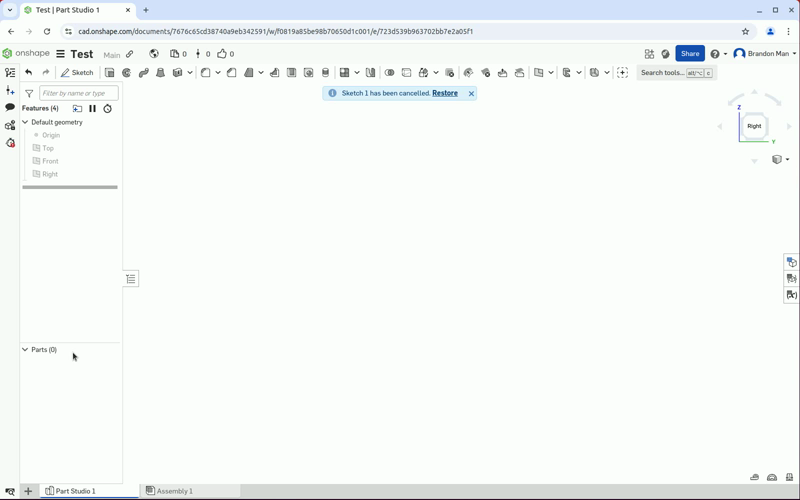
key(shift+s)
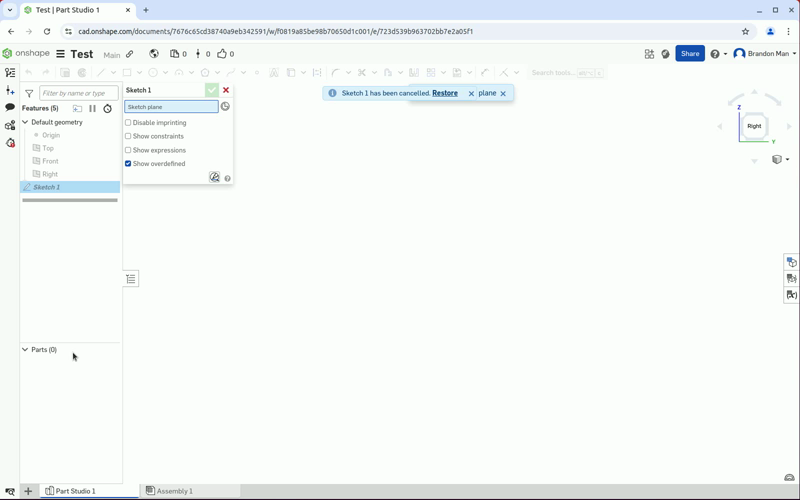
mouse_move(73, 176)
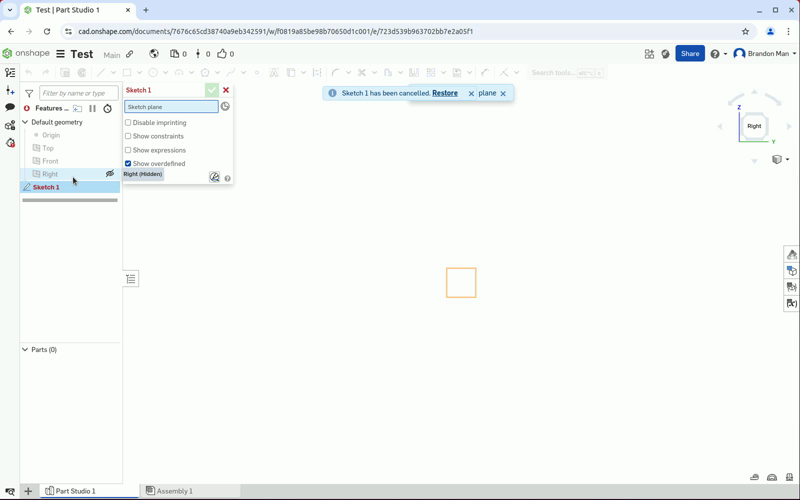
click(73, 176)
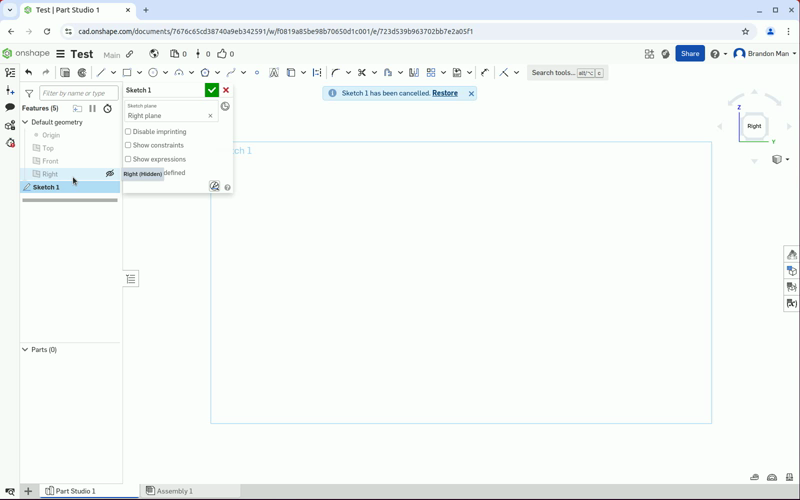
mouse_move(73, 352)
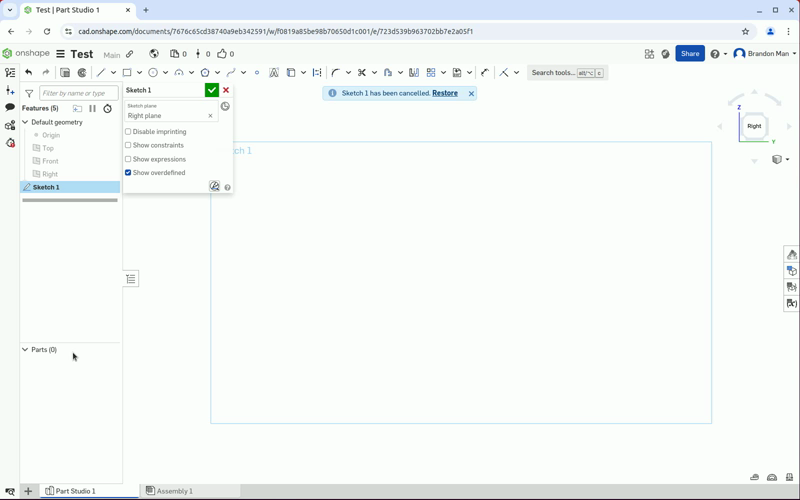
key(y)
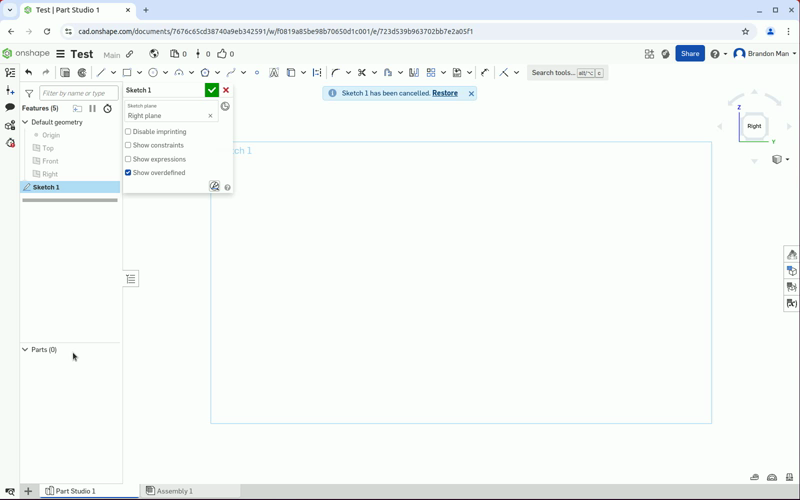
key(c)
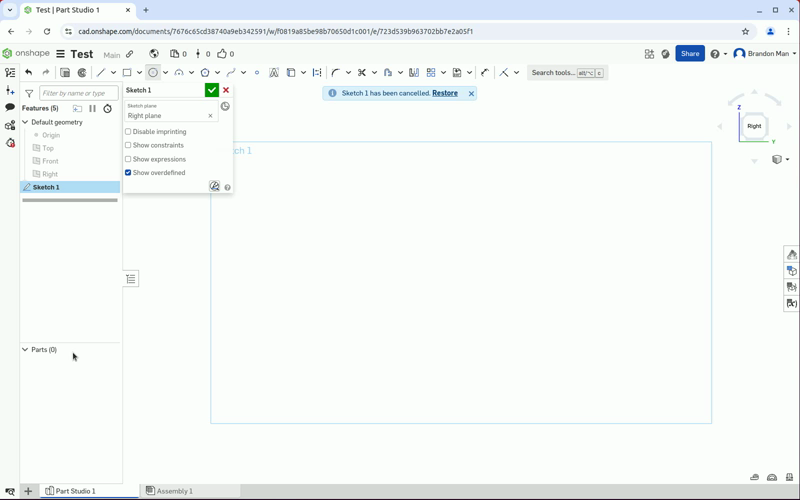
key_down(shift)
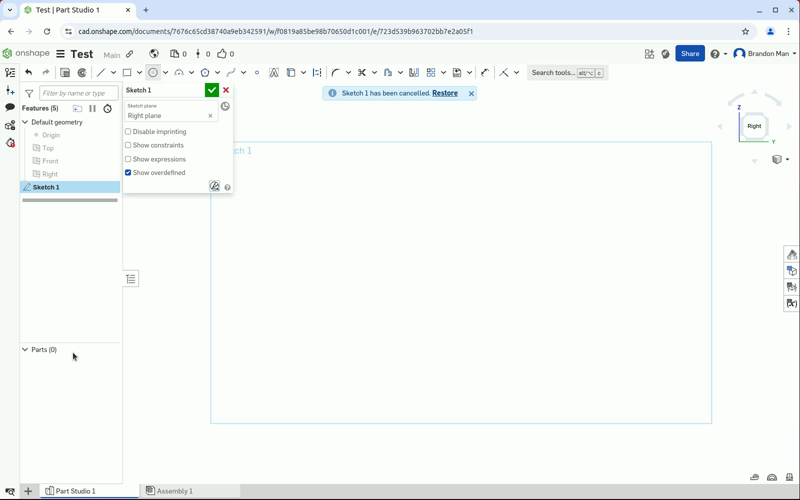
mouse_move(461, 282)
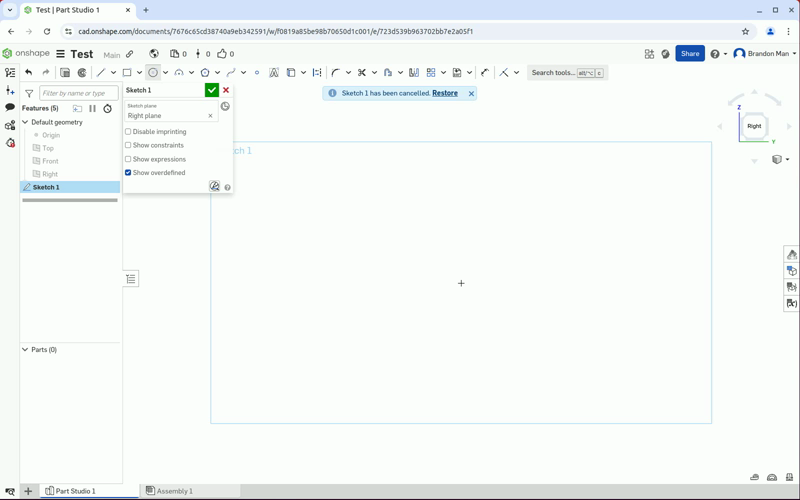
click(461, 282)
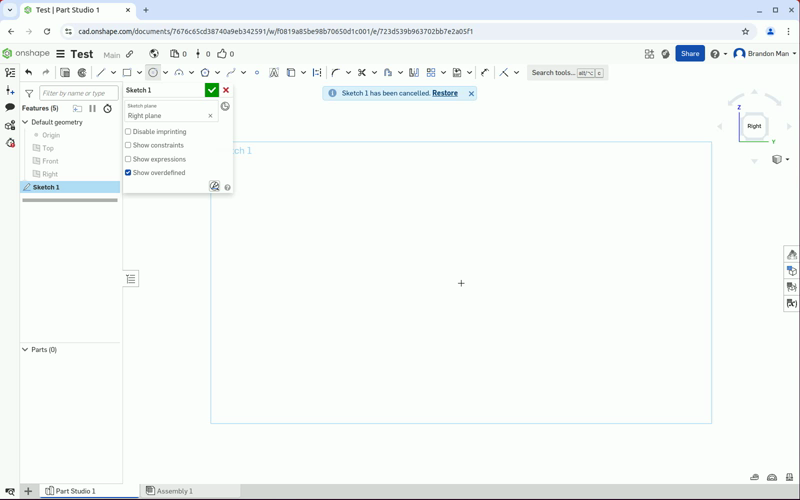
key_up(shift)
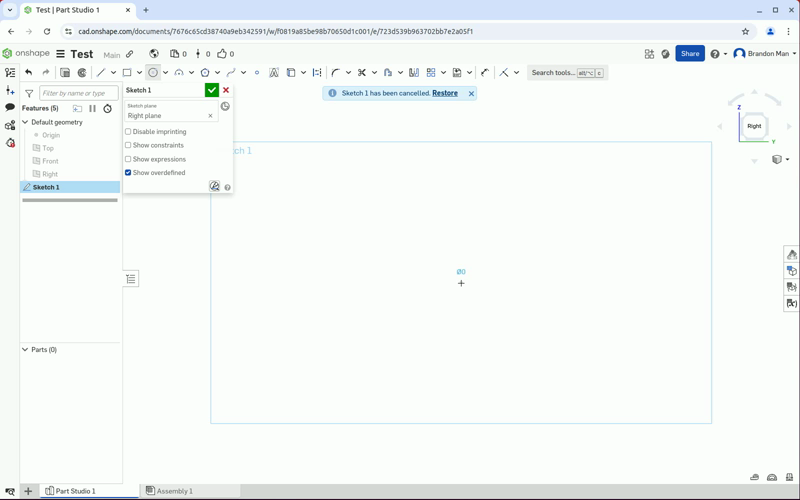
mouse_move(540, 282)
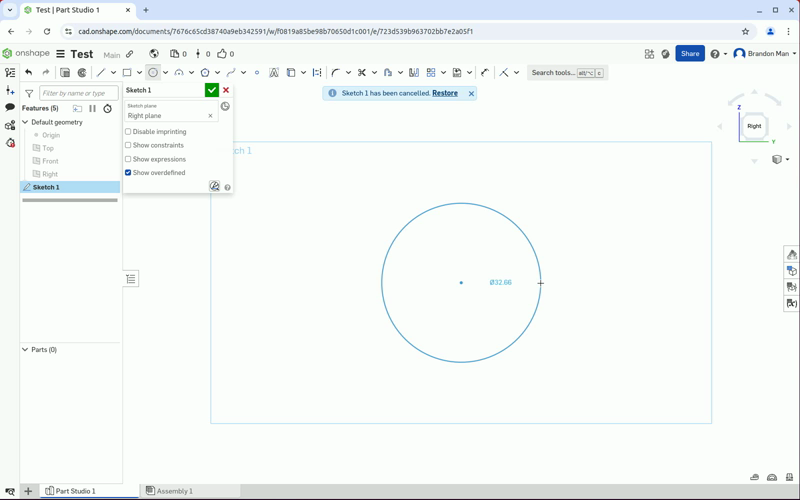
click(540, 282)
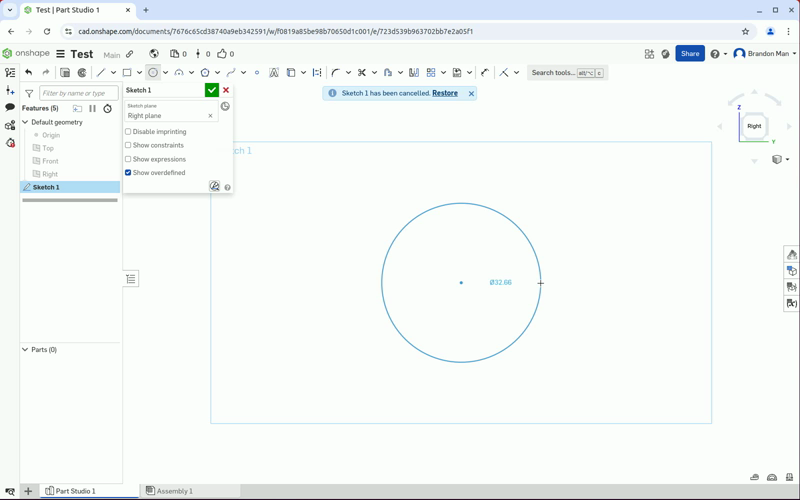
key(esc)
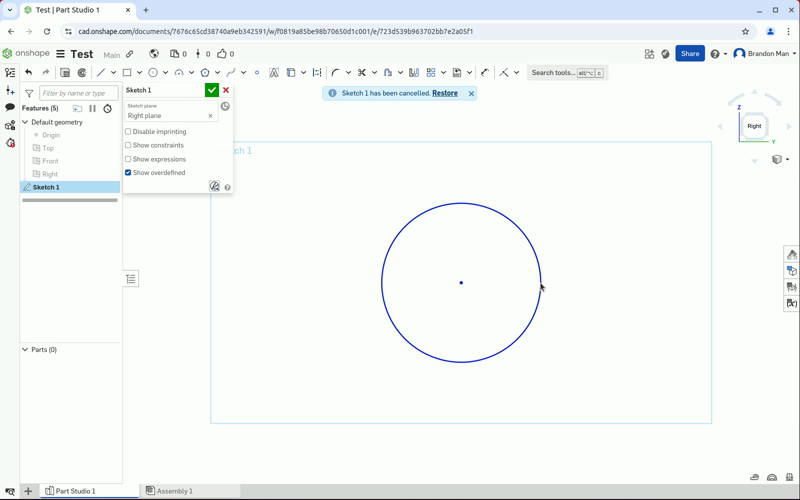
key(c)
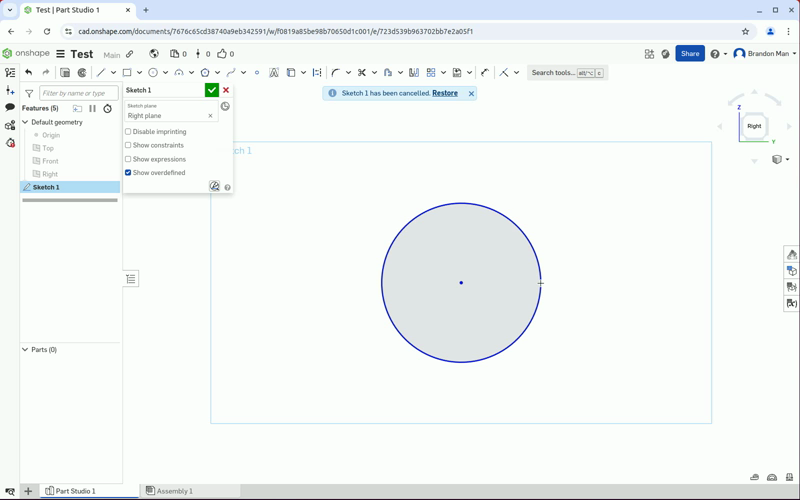
key_down(shift)
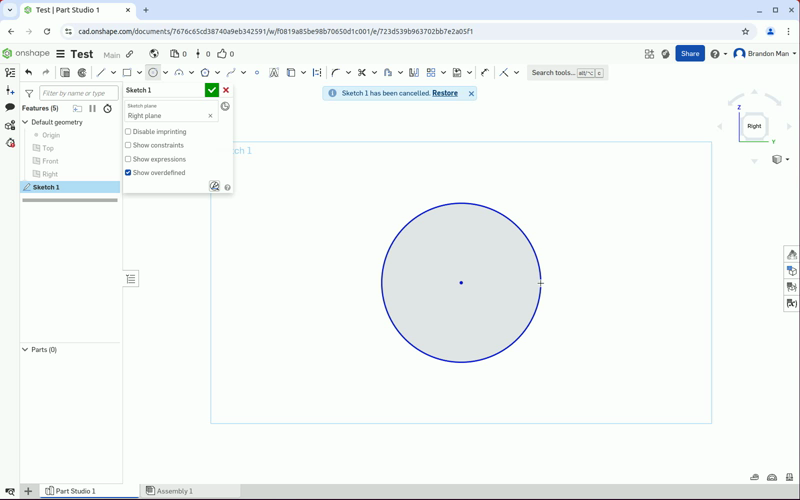
mouse_move(461, 282)
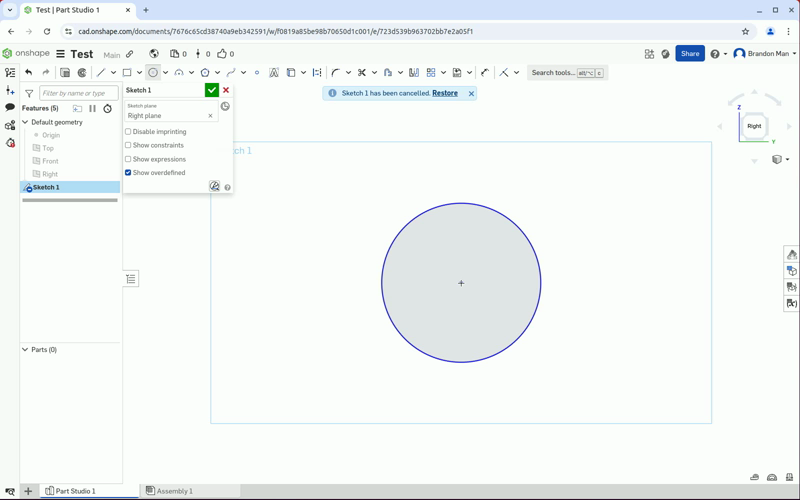
click(461, 282)
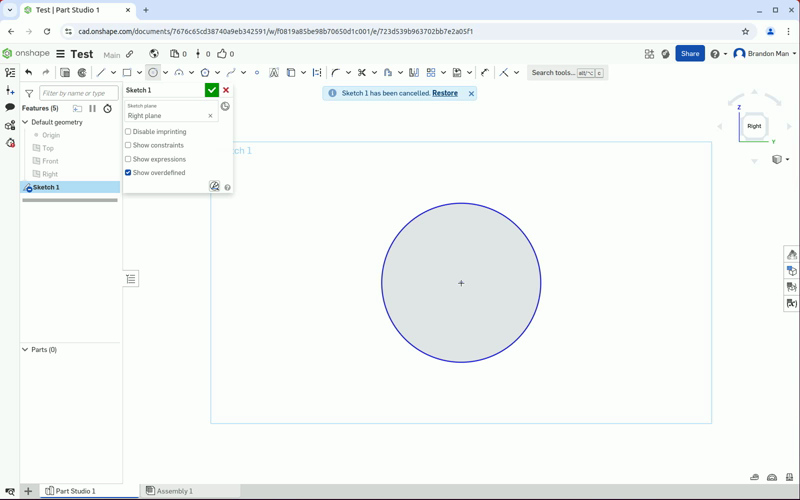
key_up(shift)
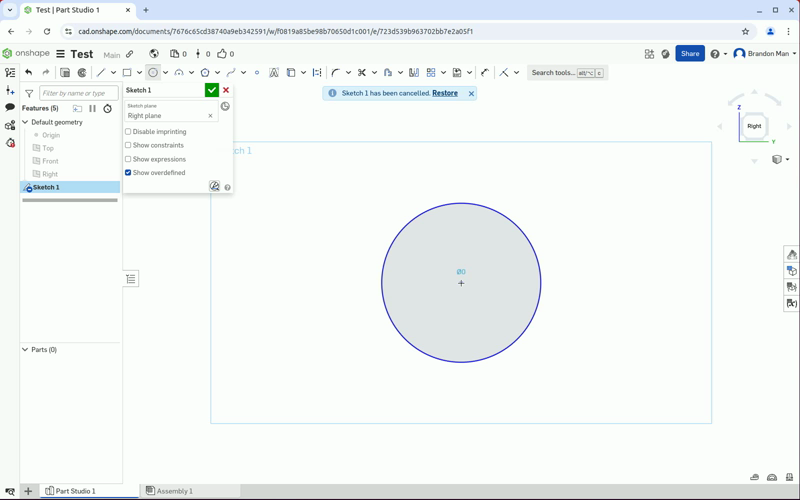
mouse_move(517, 282)
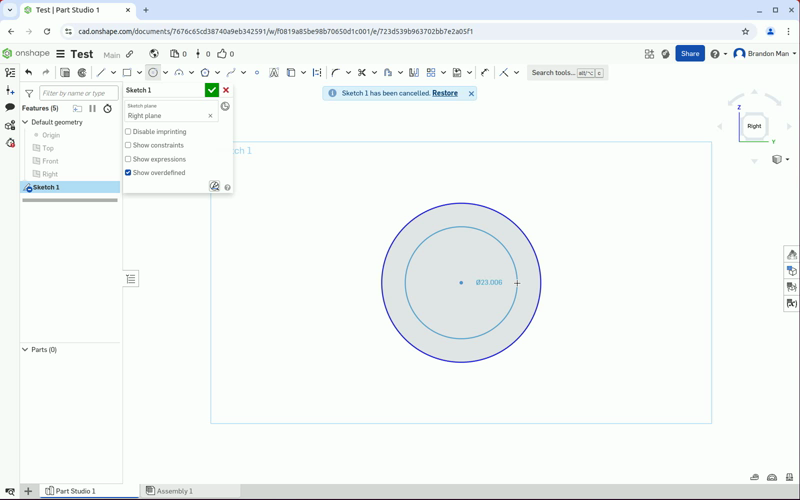
click(517, 282)
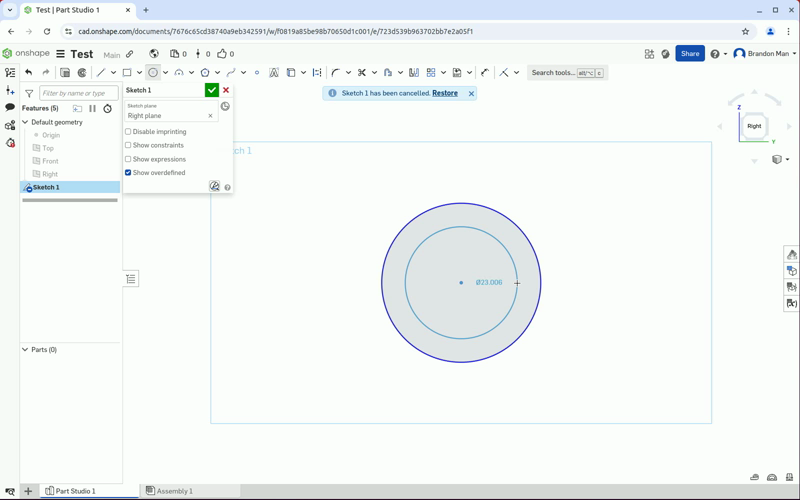
key(esc)
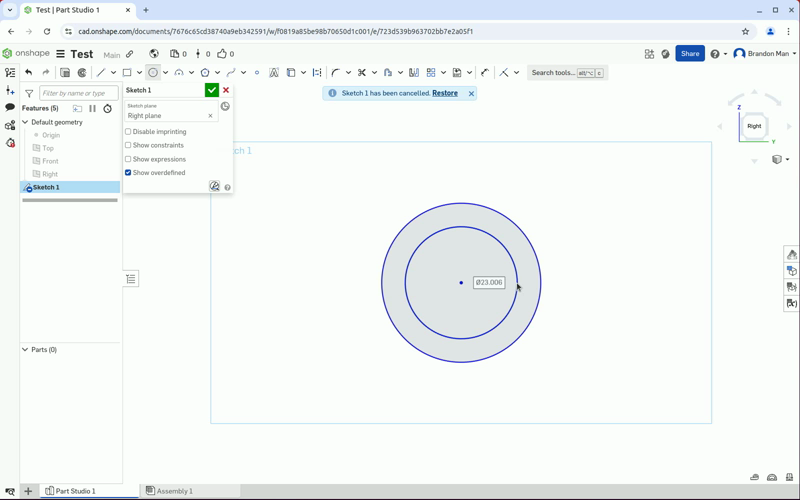
mouse_move(400, 305)
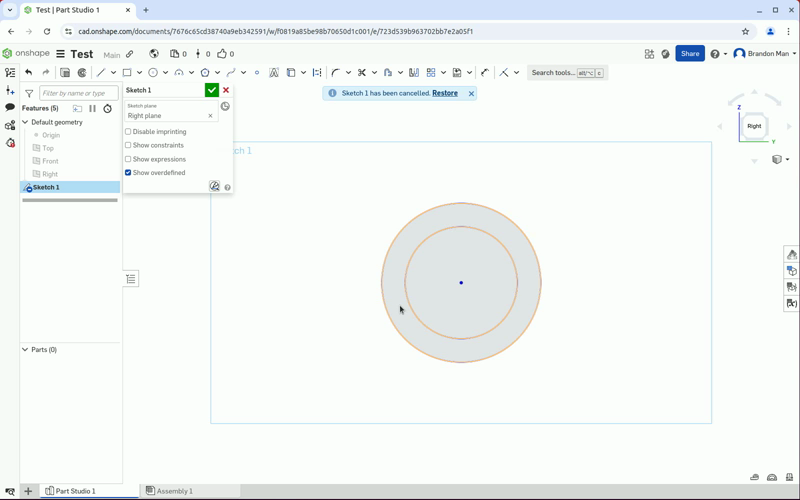
click(400, 305)
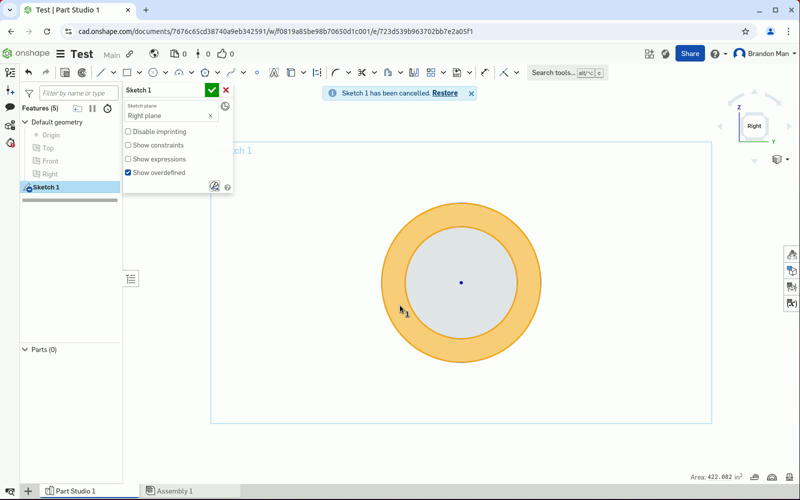
mouse_move(73, 352)
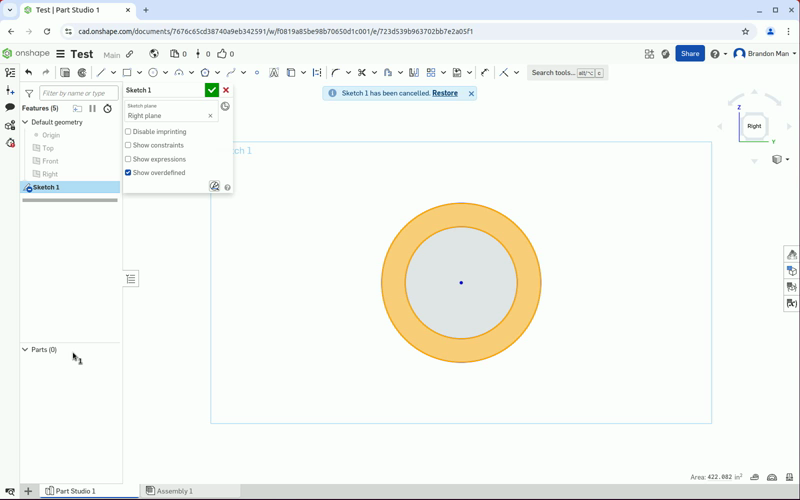
key(shift+y)
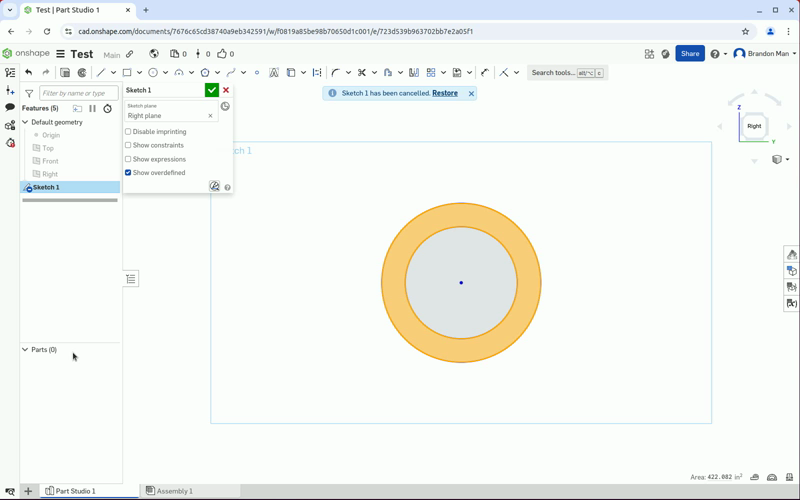
key(shift+e)
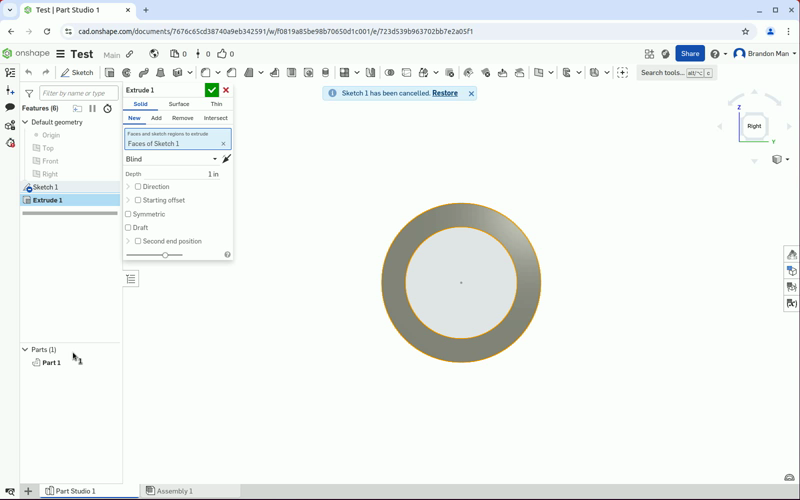
mouse_move(143, 106)
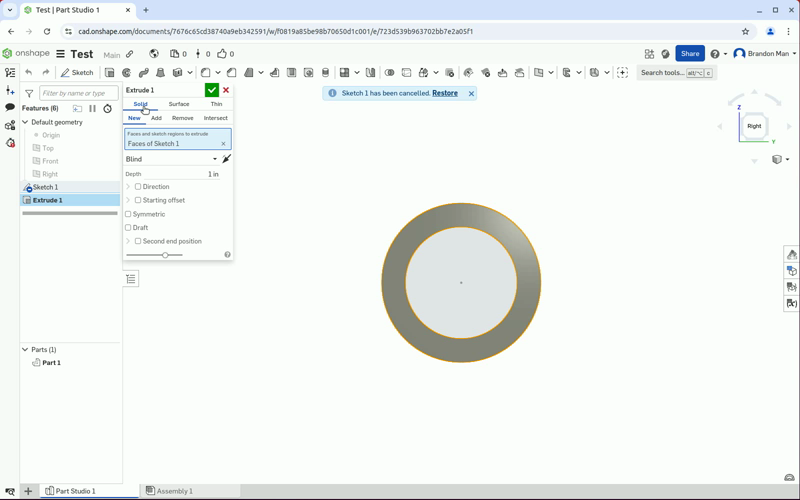
click(143, 106)
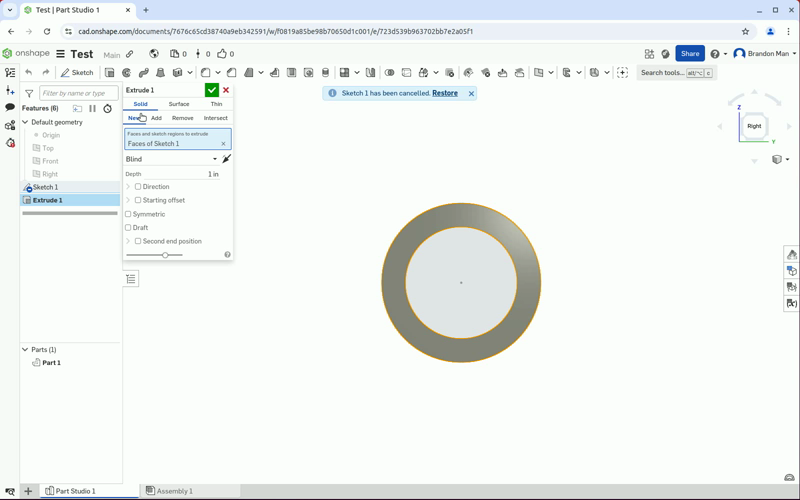
mouse_move(137, 120)
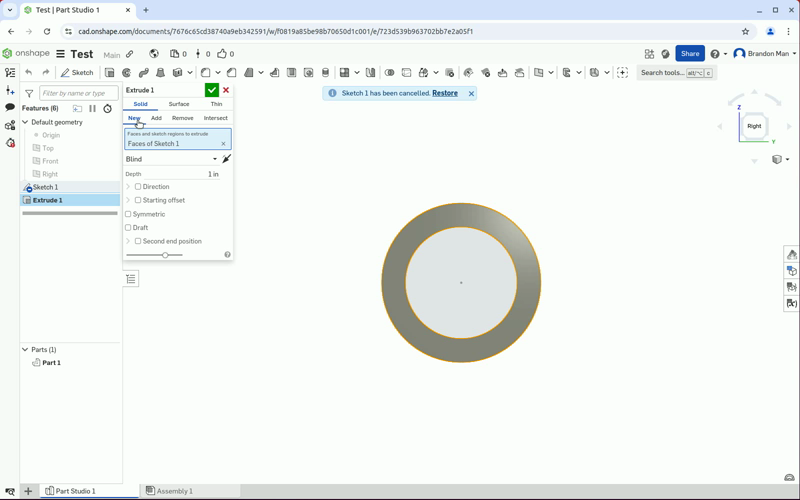
click(137, 120)
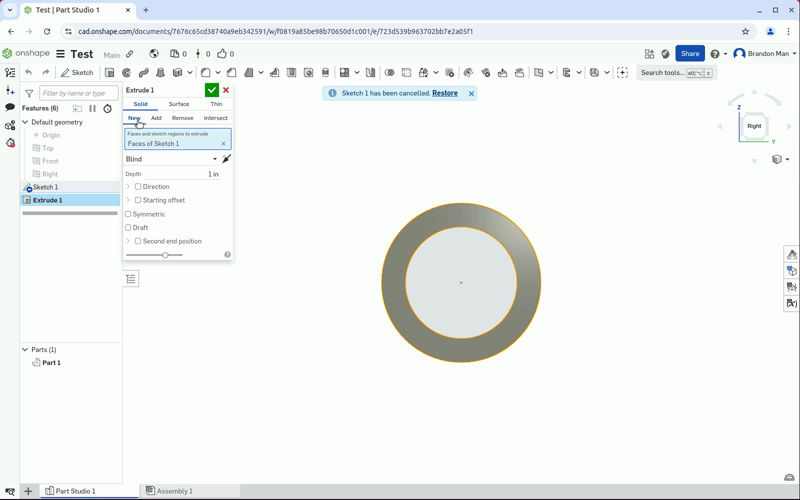
key(tab, 4)
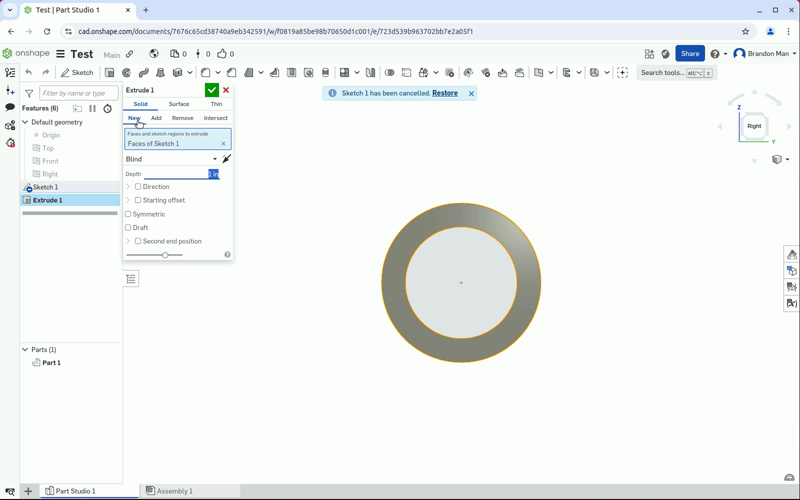
text(23.108)
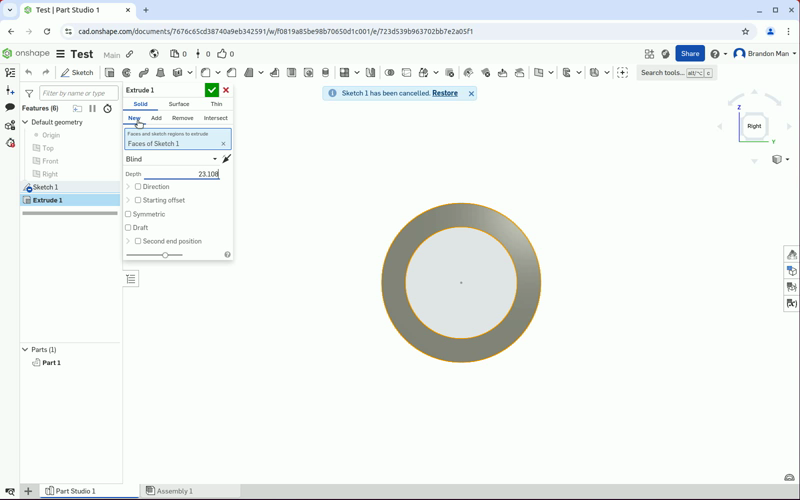
key(enter)
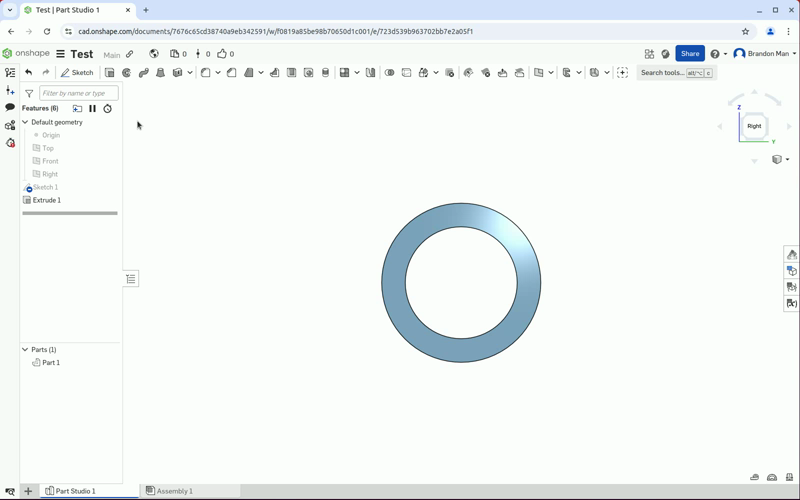
key(shift+h)
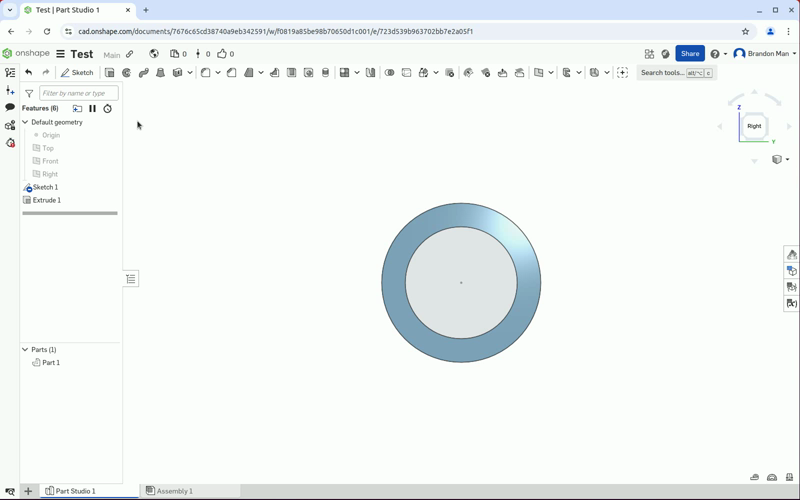
key(shift+h)
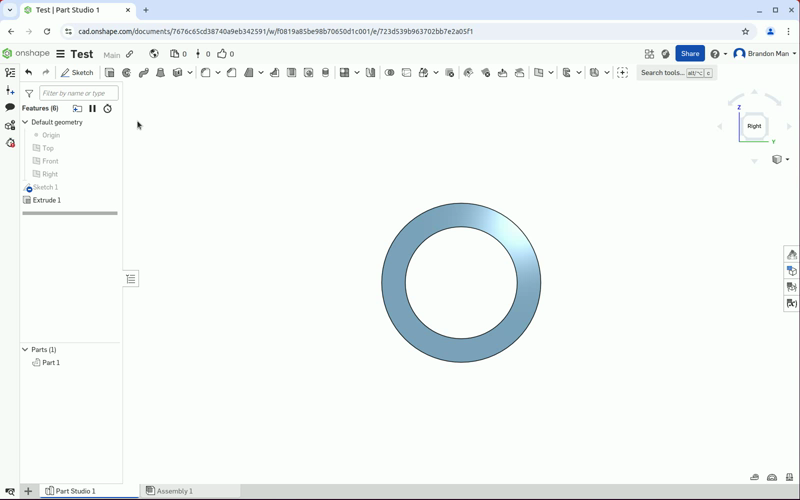
mouse_move(73, 189)
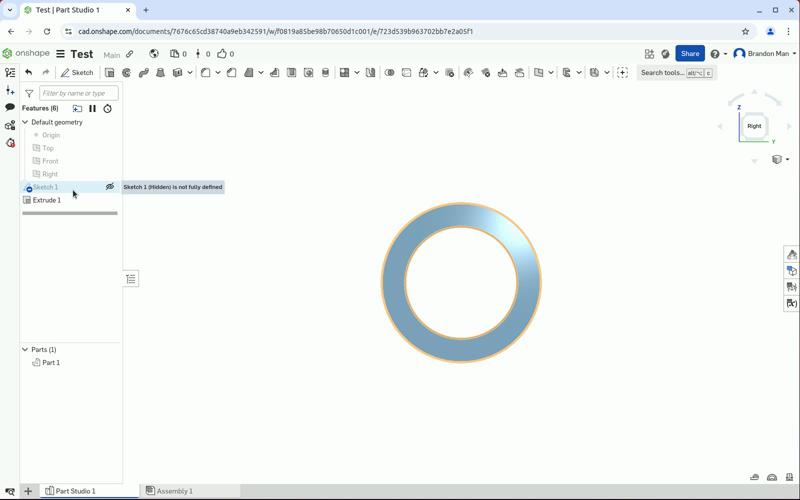
click(73, 189)
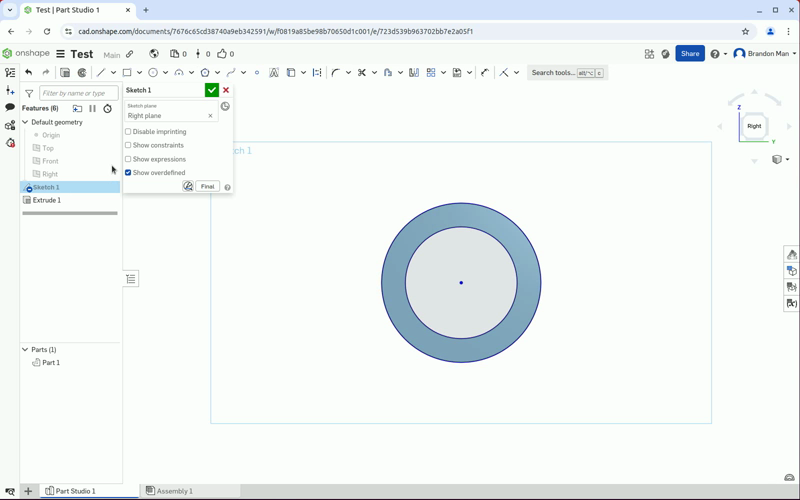
mouse_move(229, 92)
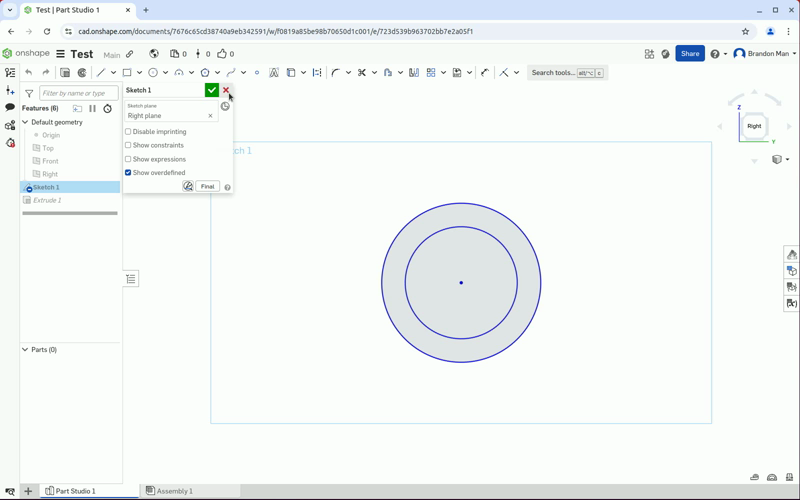
click(229, 92)
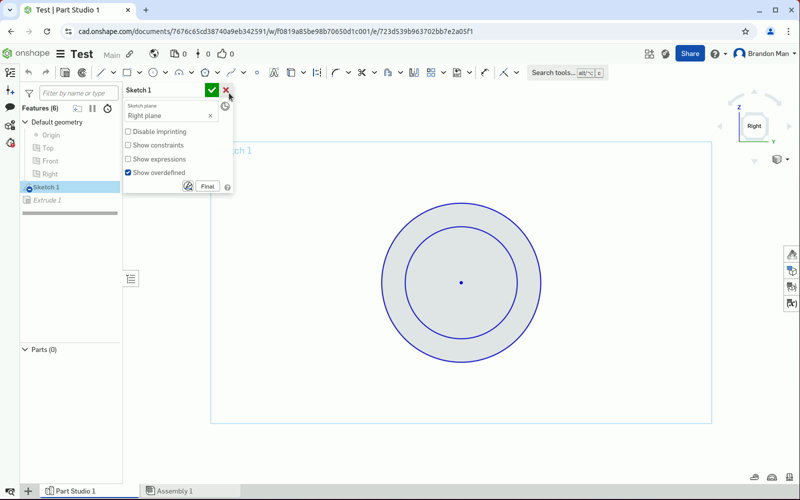
key(shift+s)
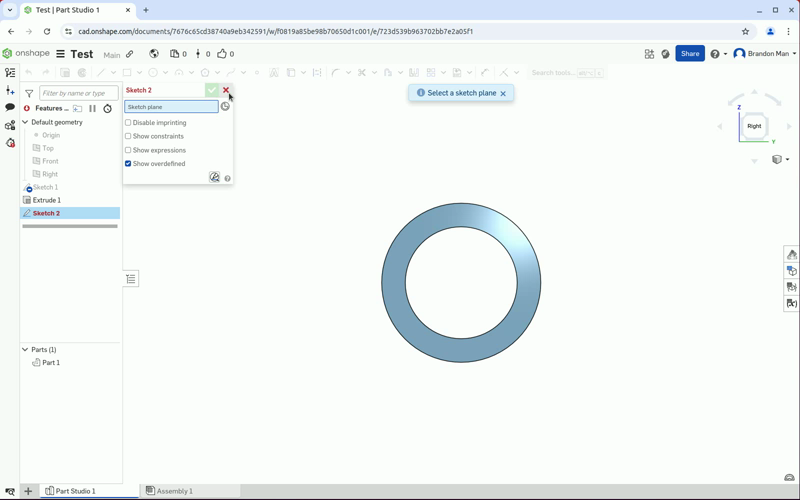
mouse_move(73, 176)
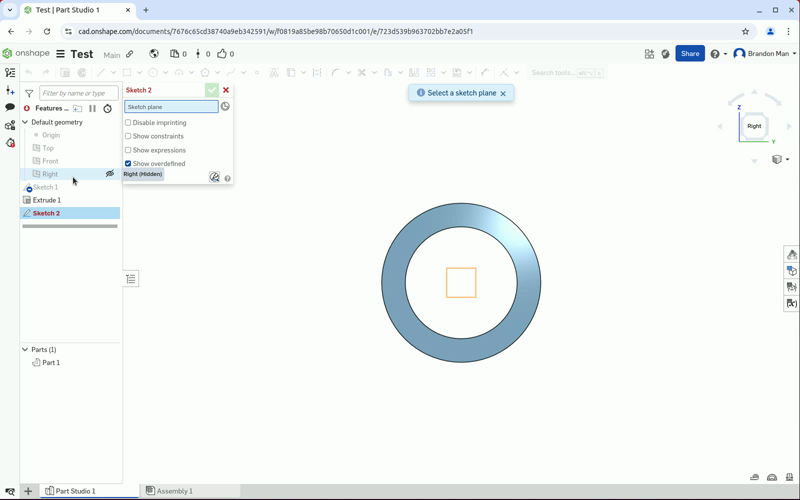
click(73, 176)
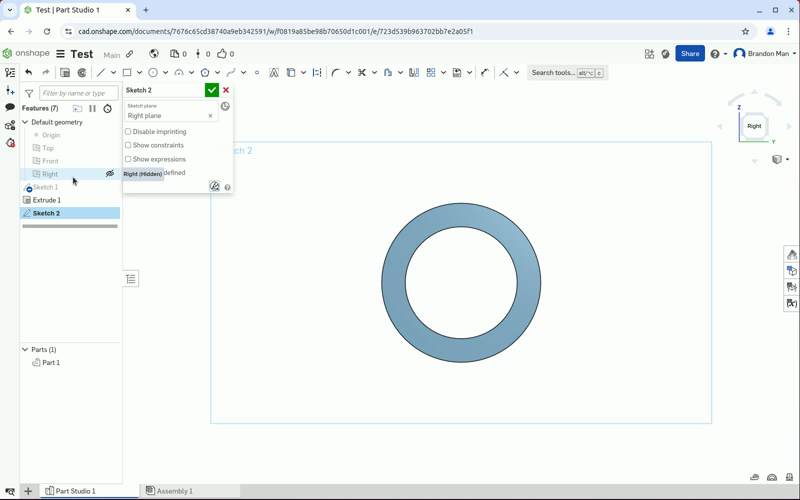
mouse_move(73, 352)
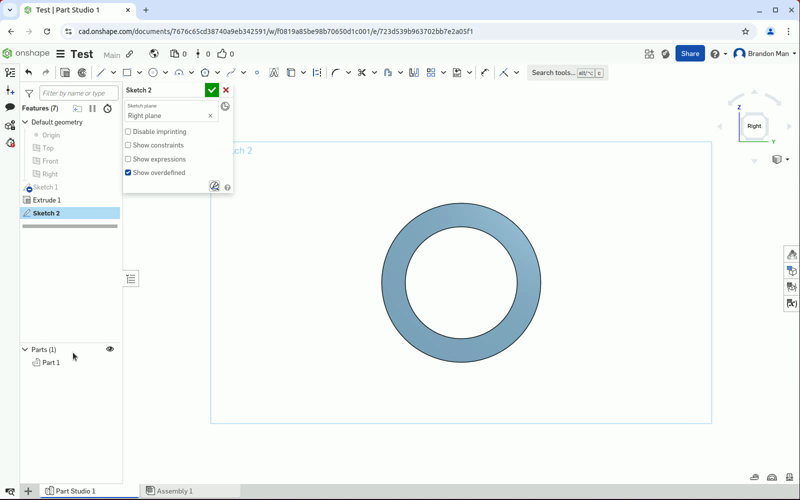
key(y)
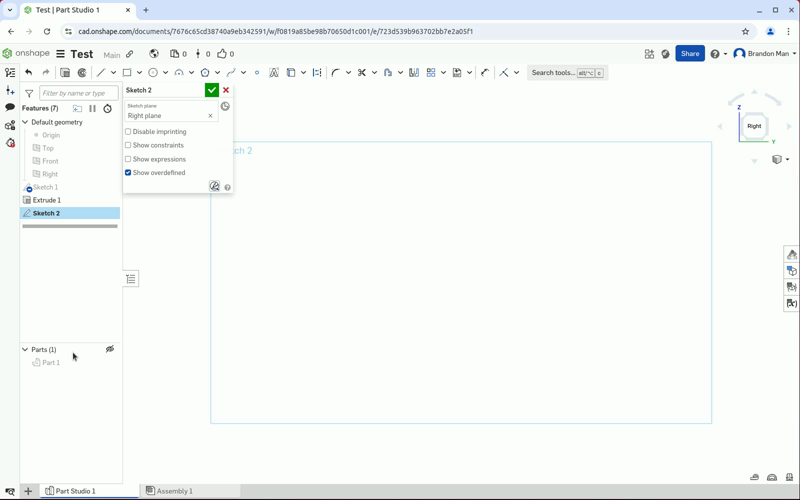
key(c)
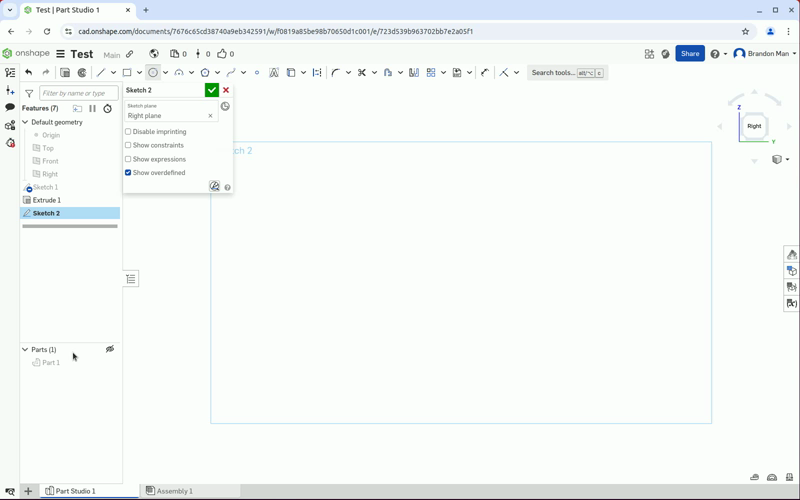
key_down(shift)
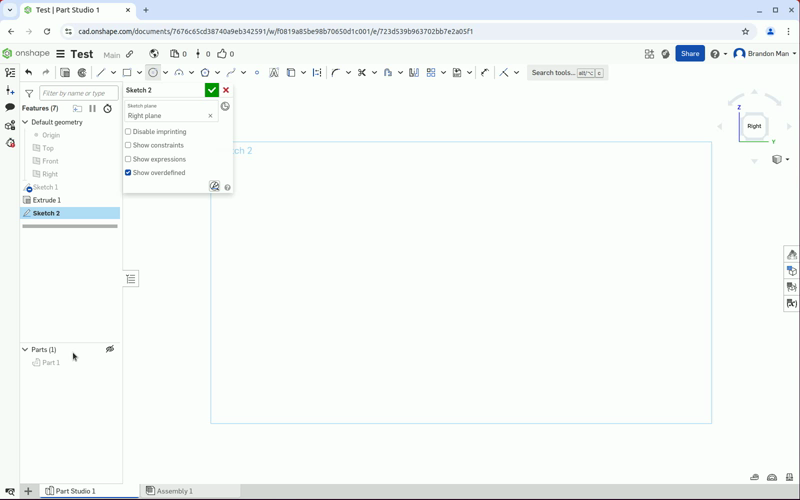
mouse_move(461, 282)
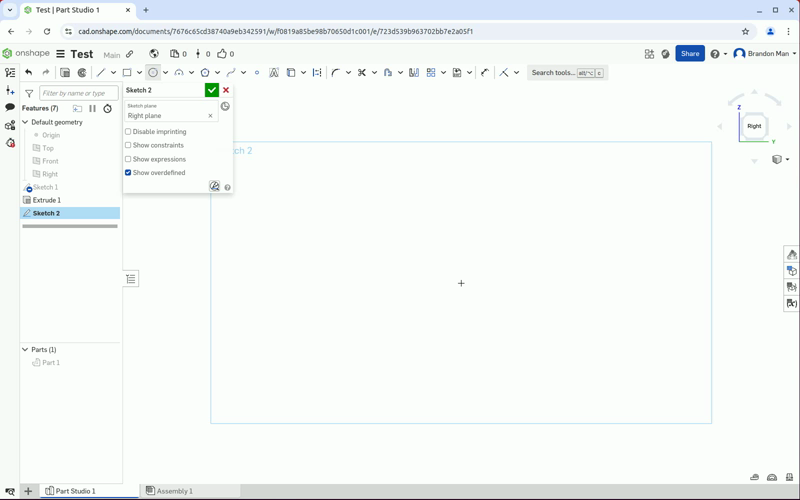
click(461, 282)
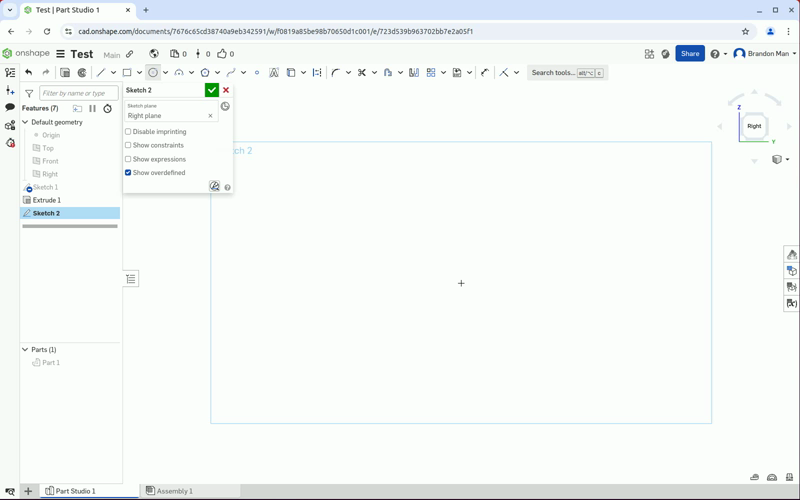
key_up(shift)
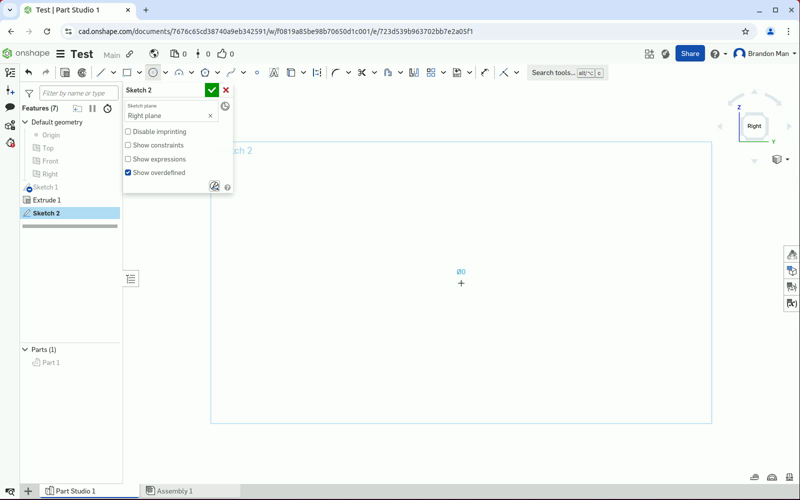
mouse_move(540, 282)
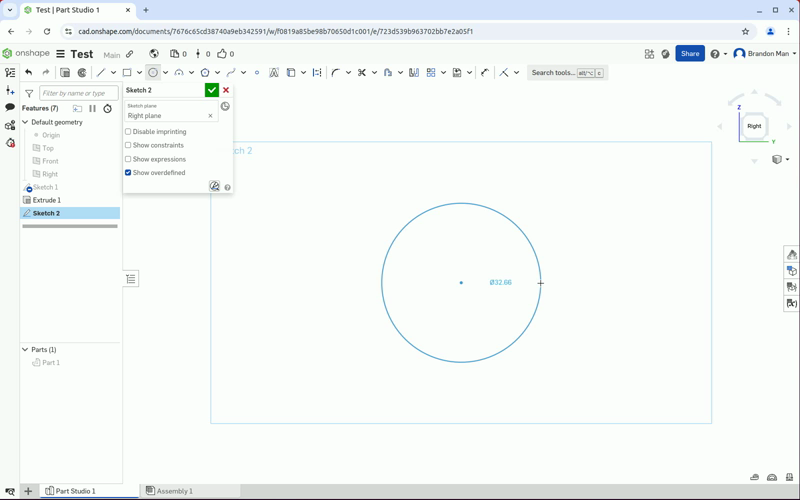
click(540, 282)
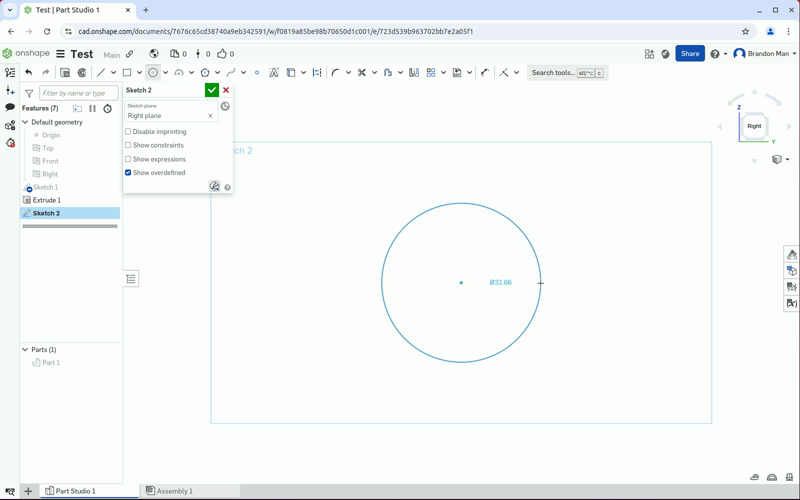
key(esc)
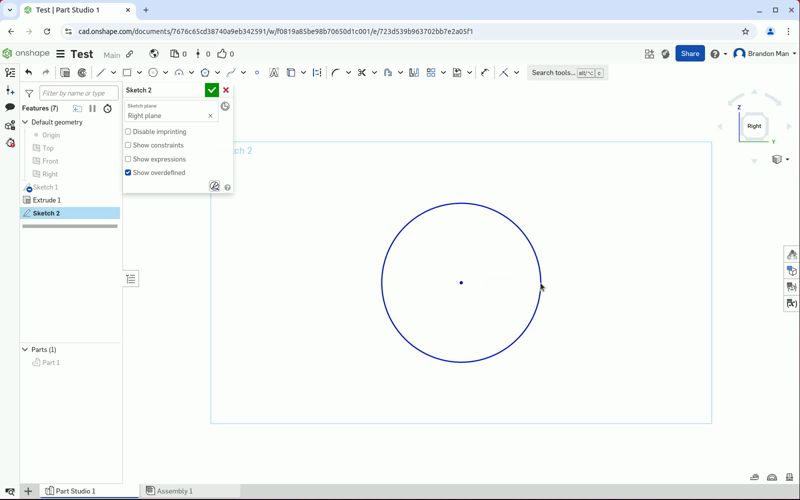
key(c)
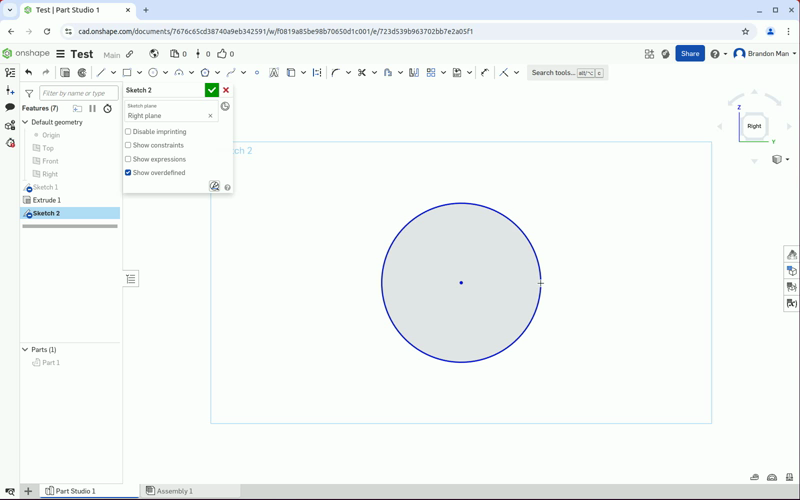
key_down(shift)
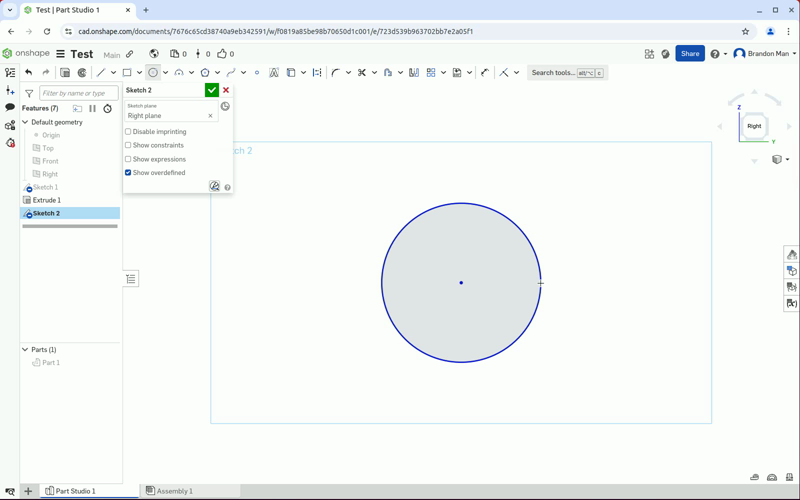
mouse_move(461, 282)
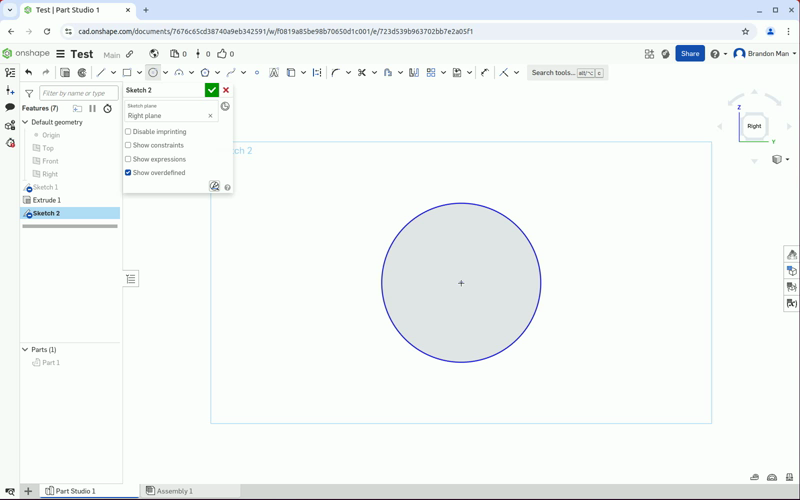
click(461, 282)
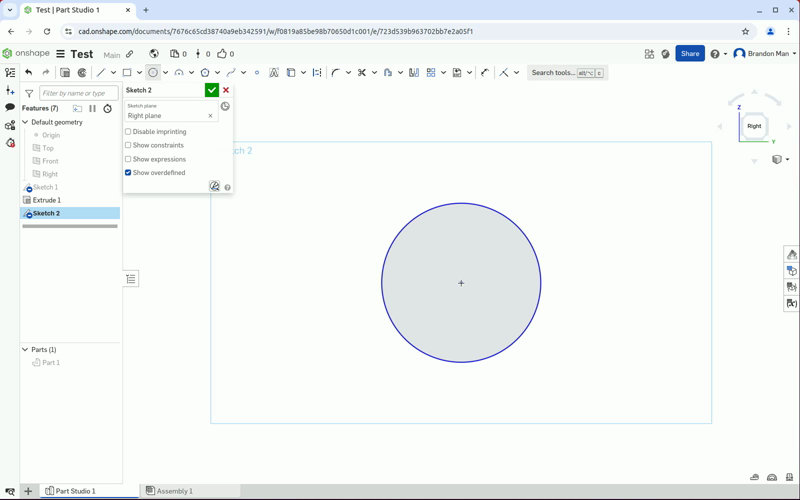
key_up(shift)
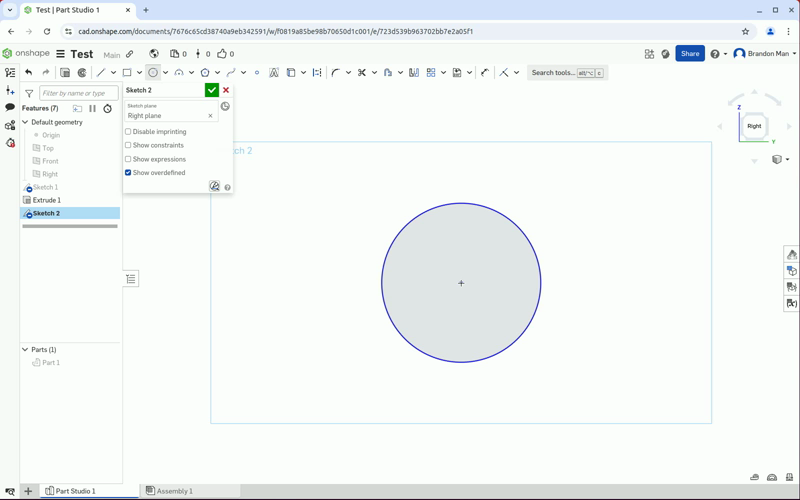
mouse_move(538, 282)
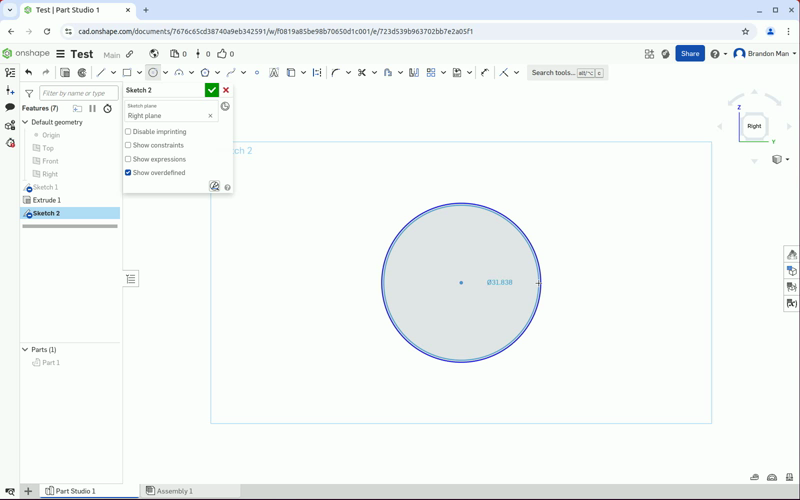
scroll(6)
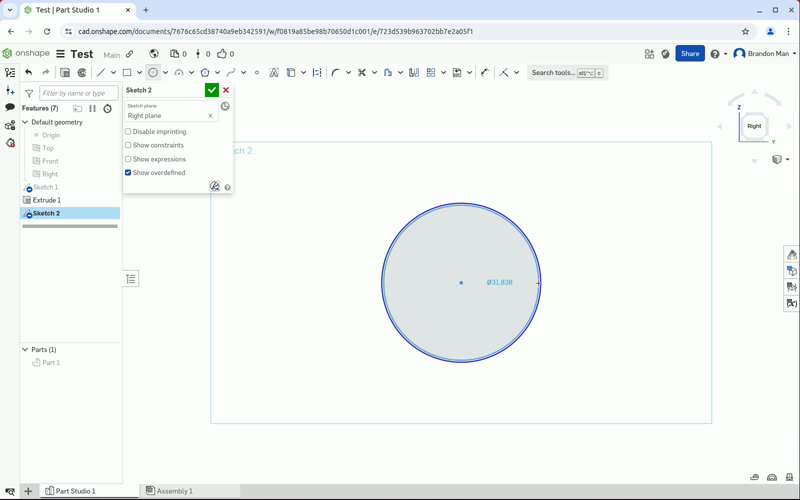
scroll(6)
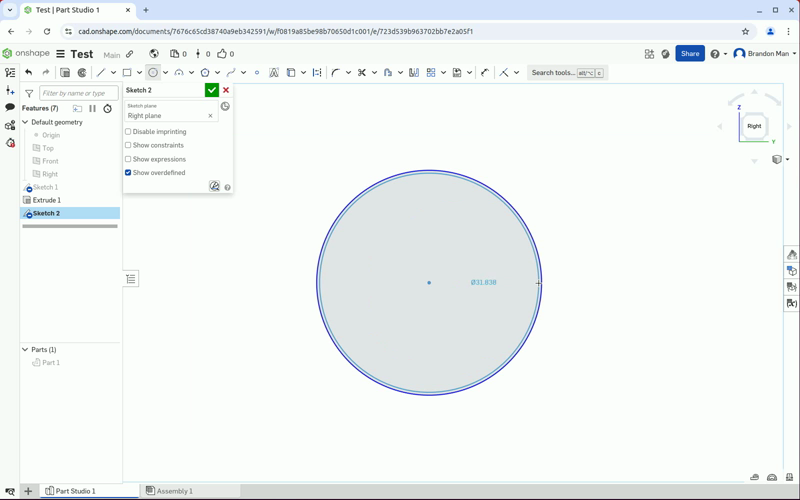
scroll(6)
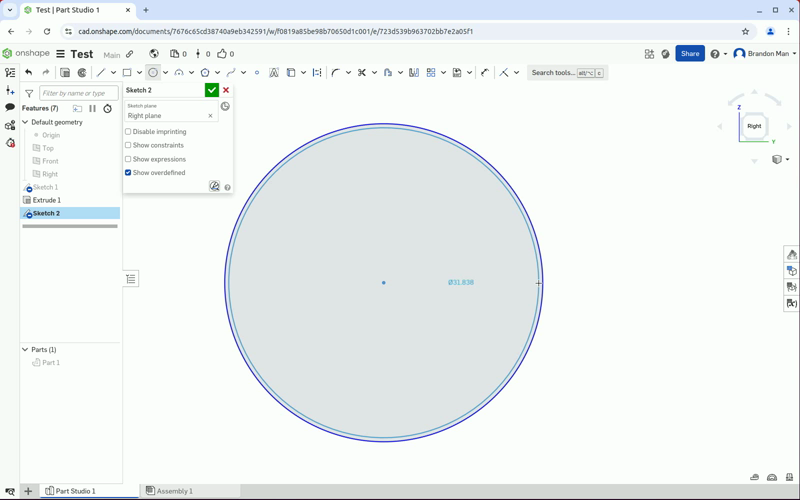
scroll(6)
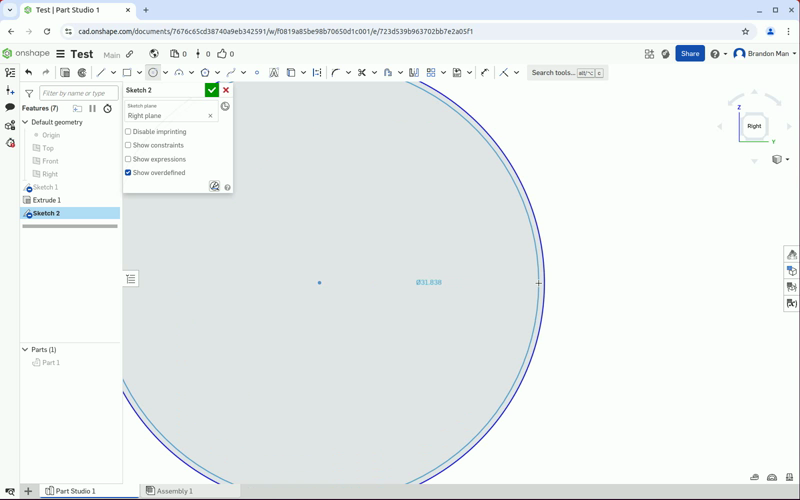
scroll(6)
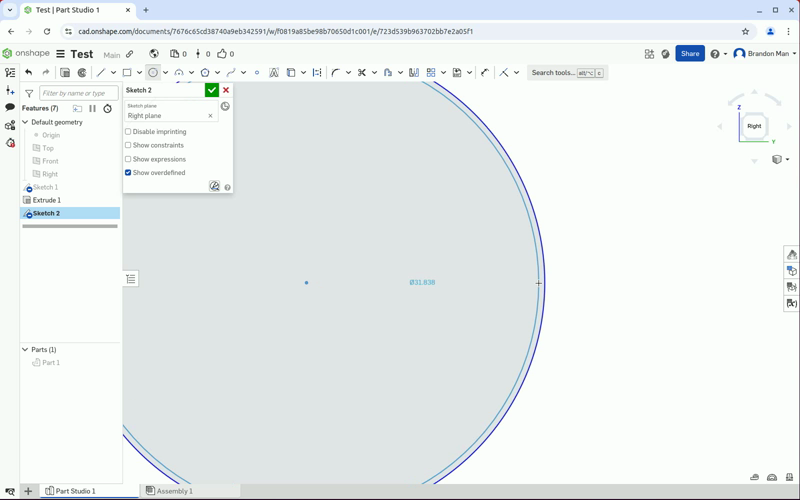
scroll(6)
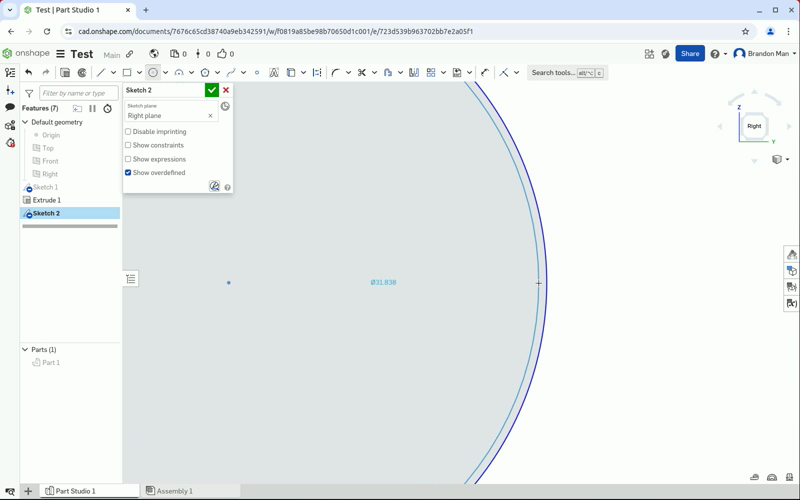
scroll(6)
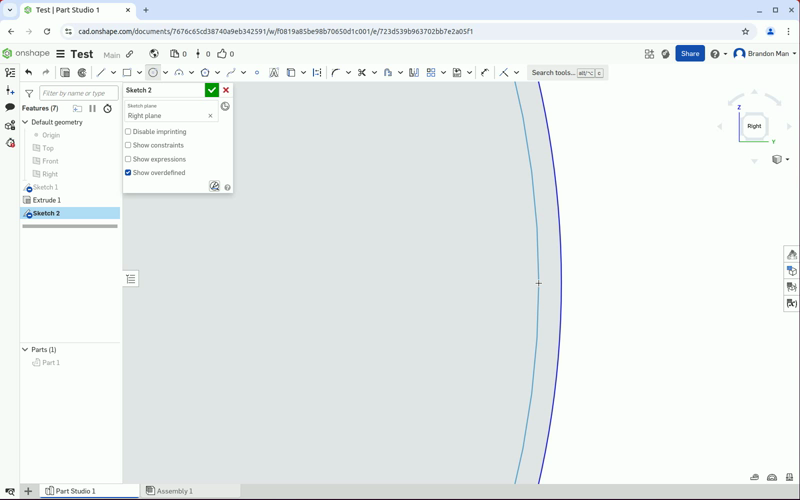
click(538, 282)
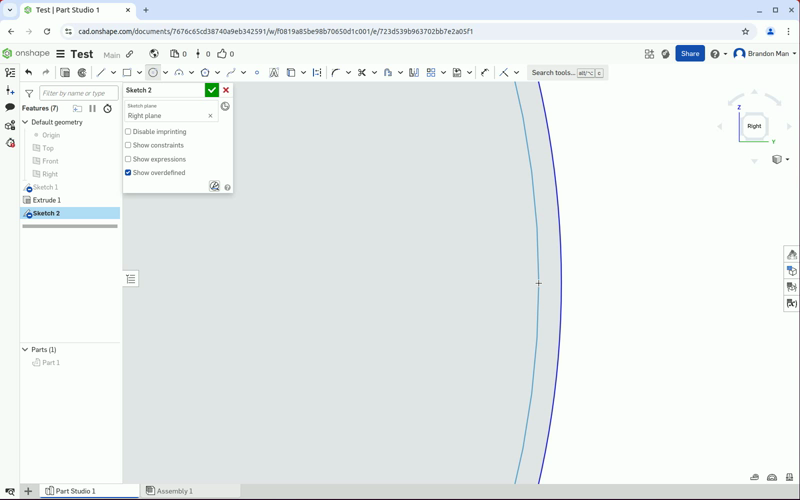
scroll(-6)
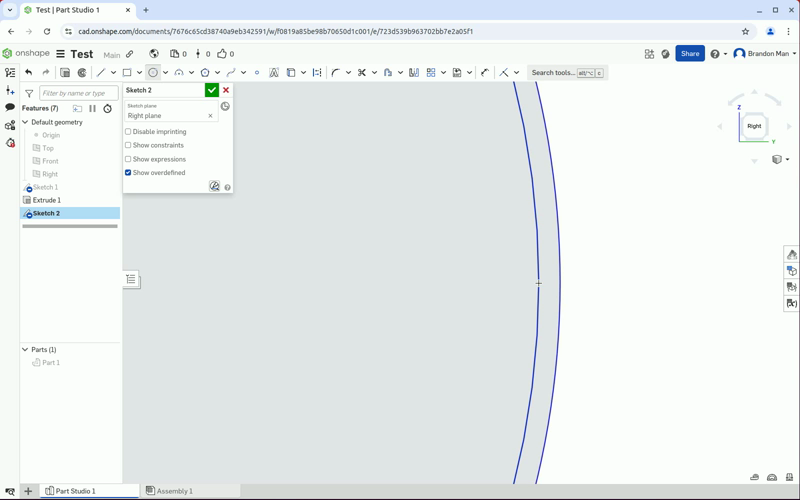
scroll(-6)
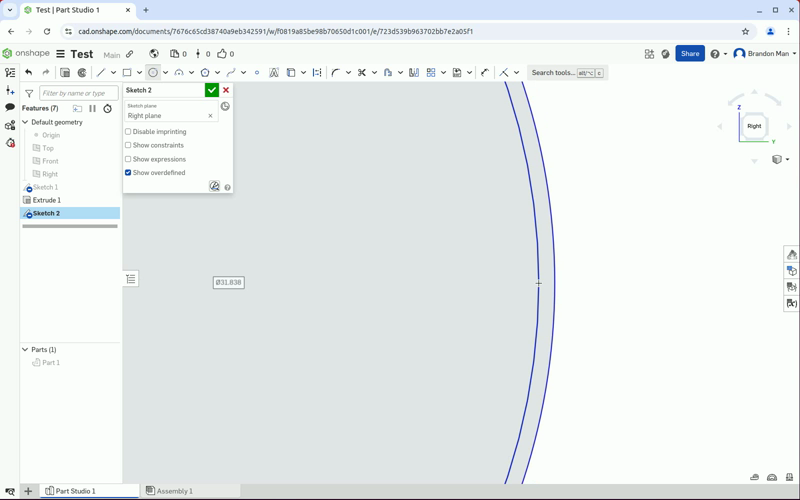
scroll(-6)
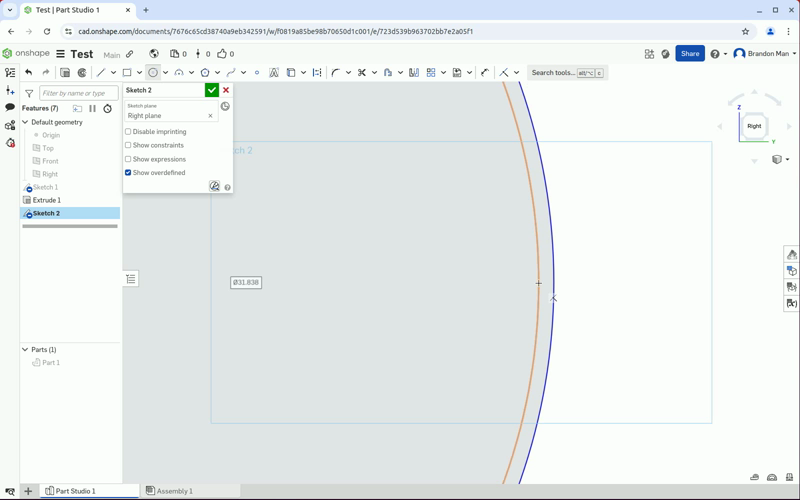
scroll(-6)
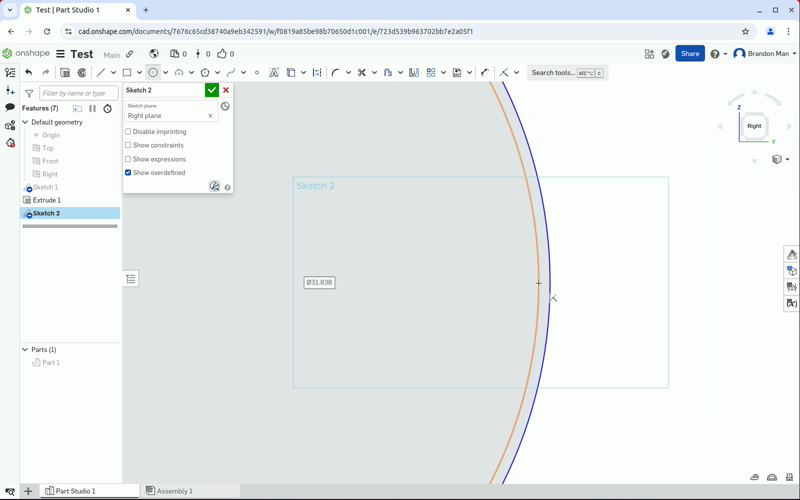
scroll(-6)
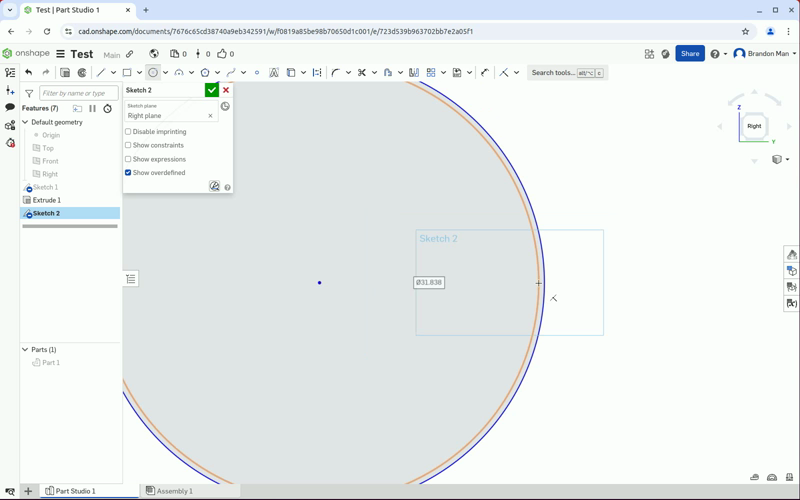
scroll(-6)
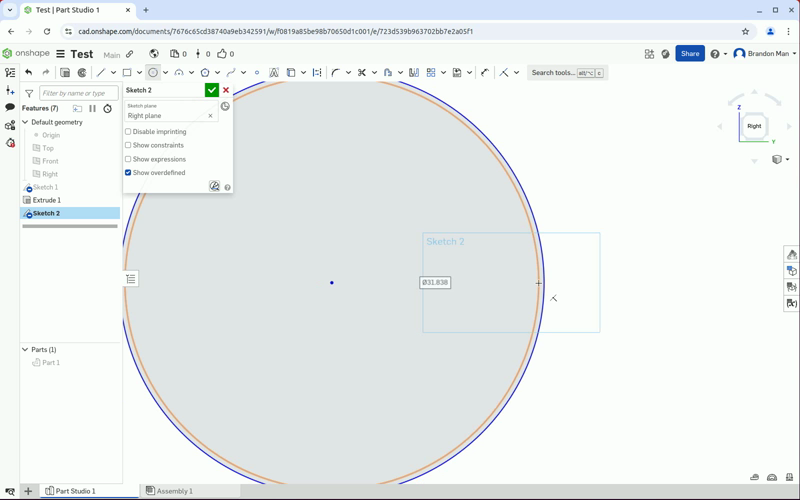
scroll(-6)
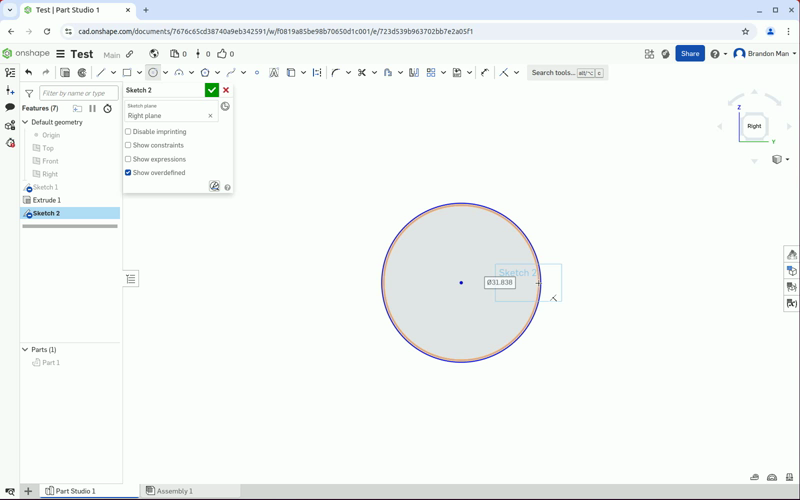
key(esc)
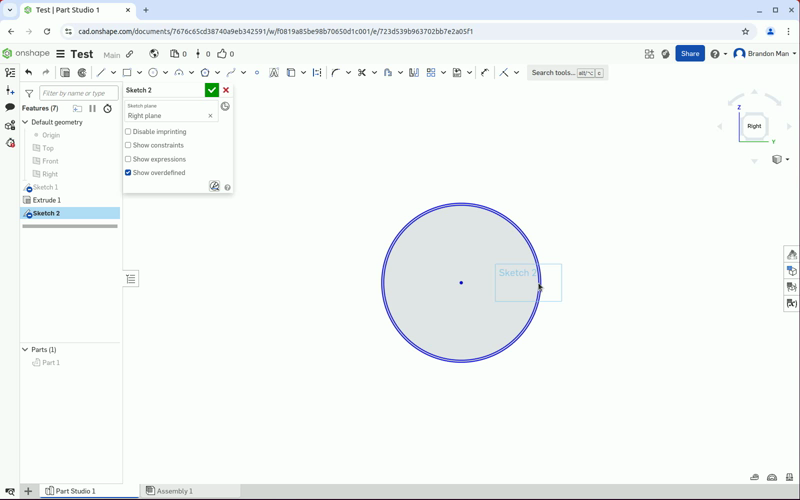
mouse_move(433, 209)
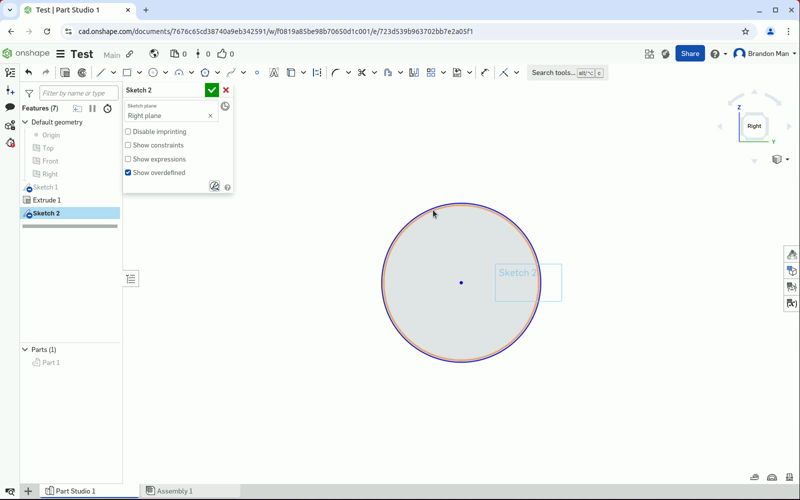
scroll(6)
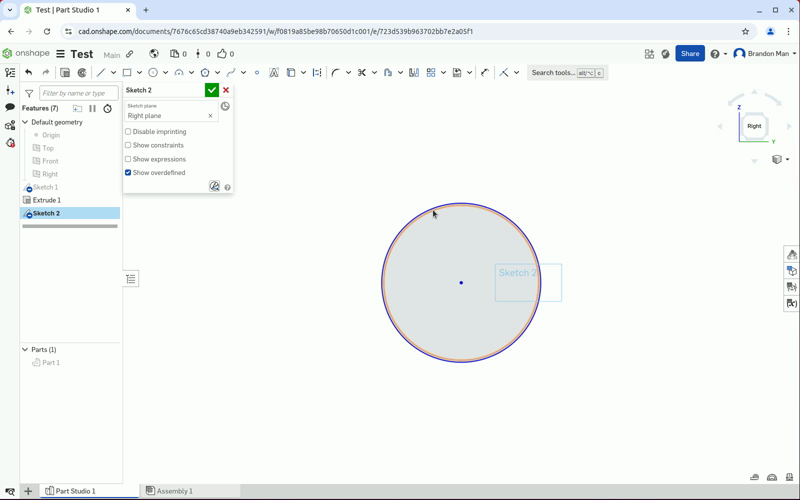
scroll(6)
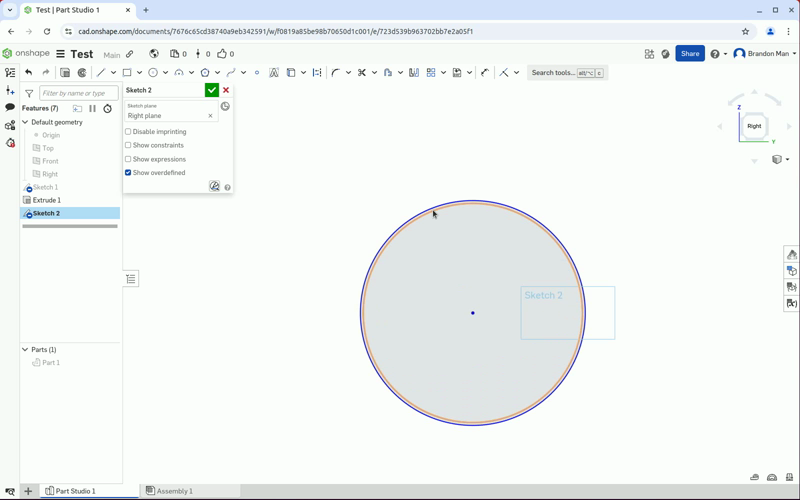
scroll(6)
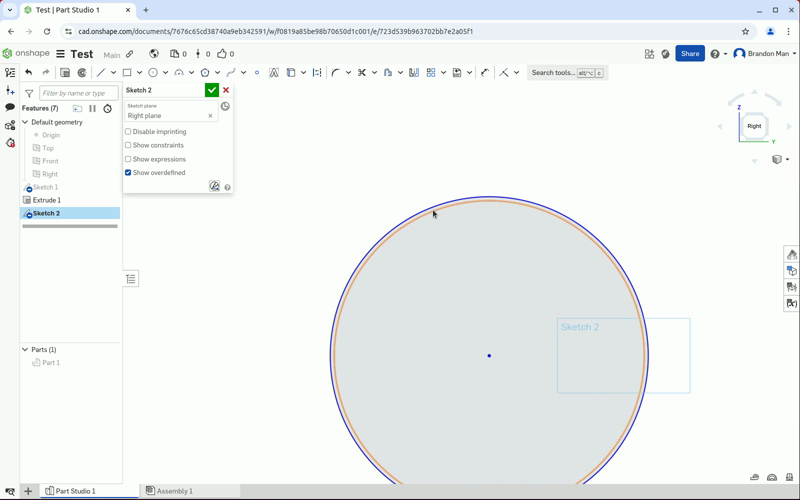
scroll(6)
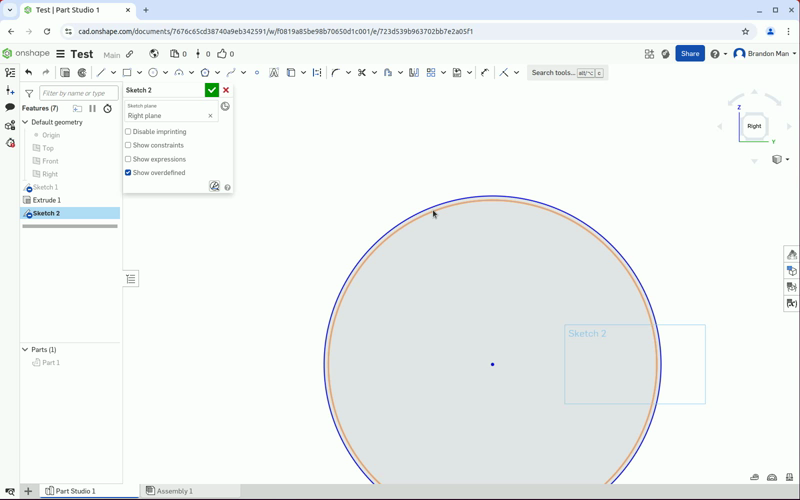
scroll(6)
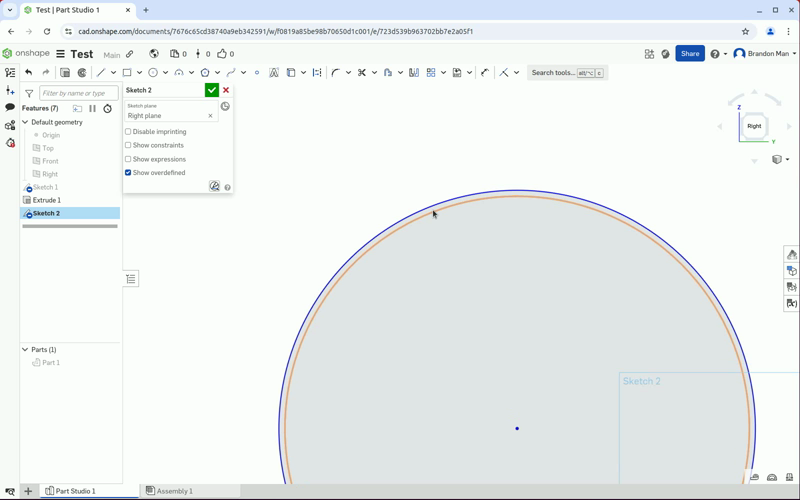
scroll(6)
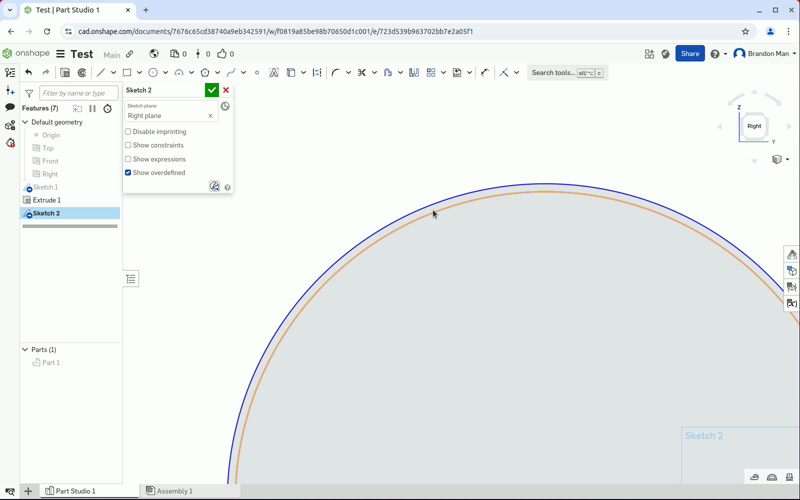
scroll(6)
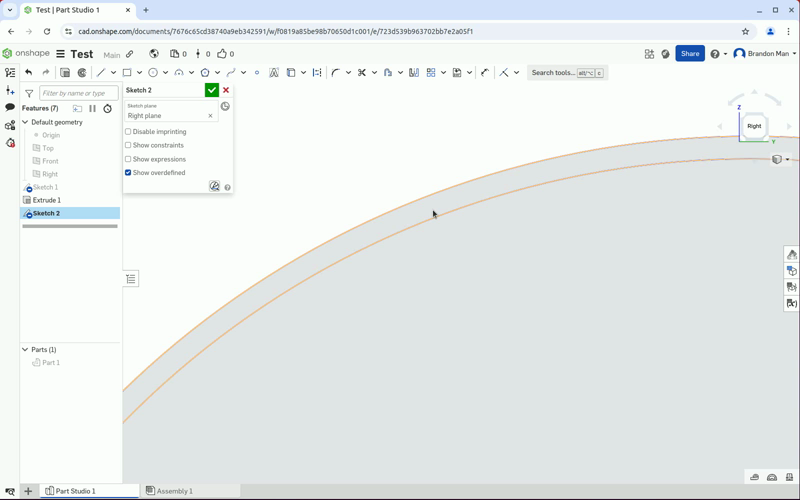
click(433, 209)
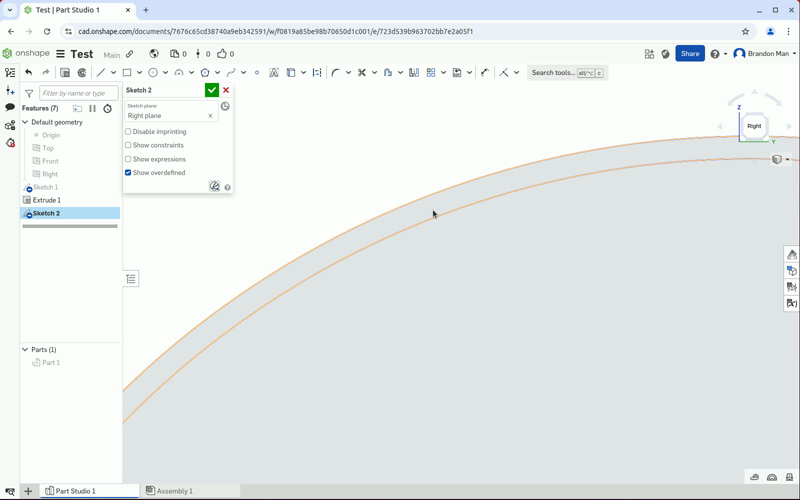
scroll(-6)
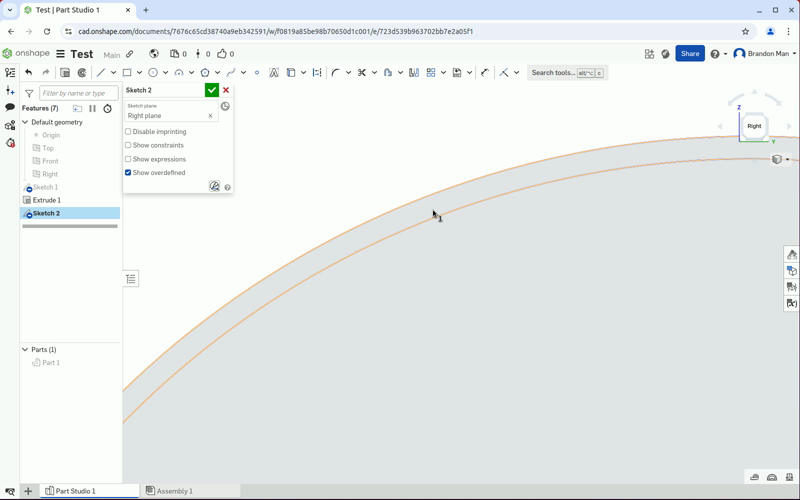
scroll(-6)
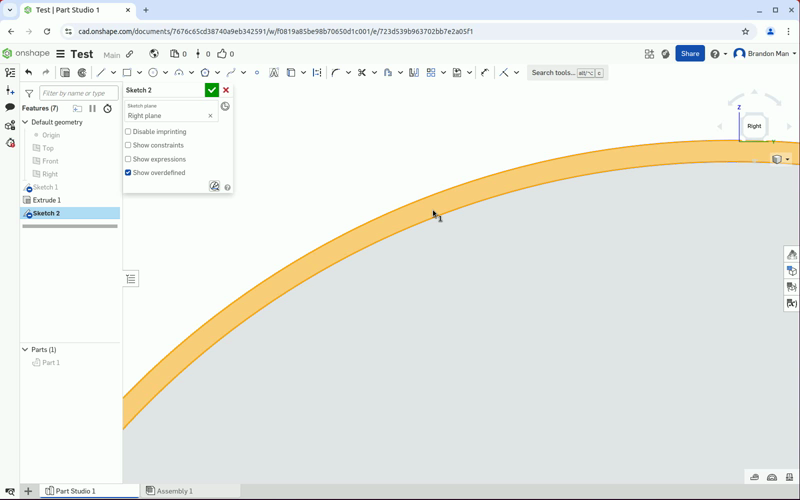
scroll(-6)
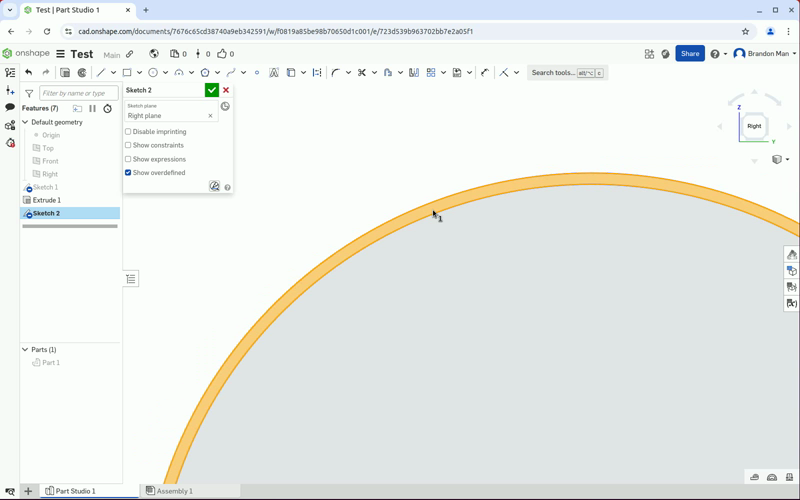
scroll(-6)
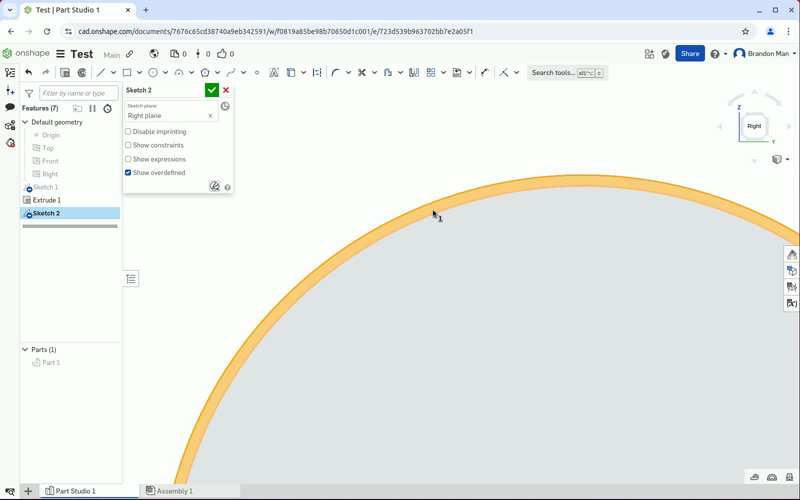
scroll(-6)
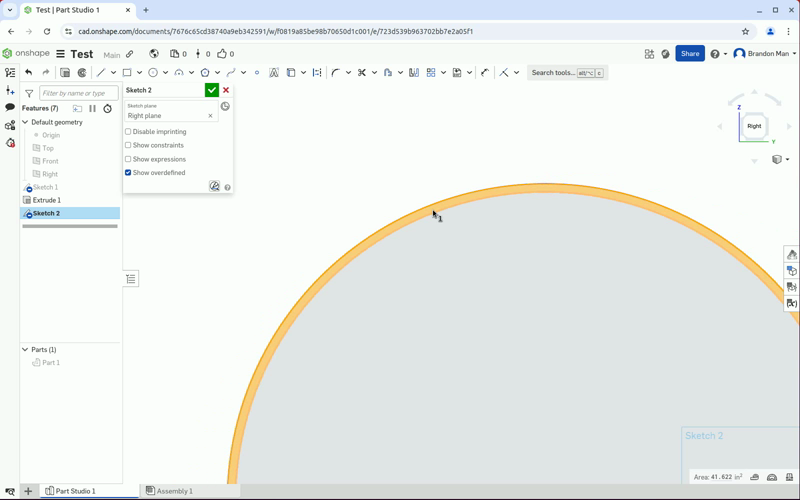
scroll(-6)
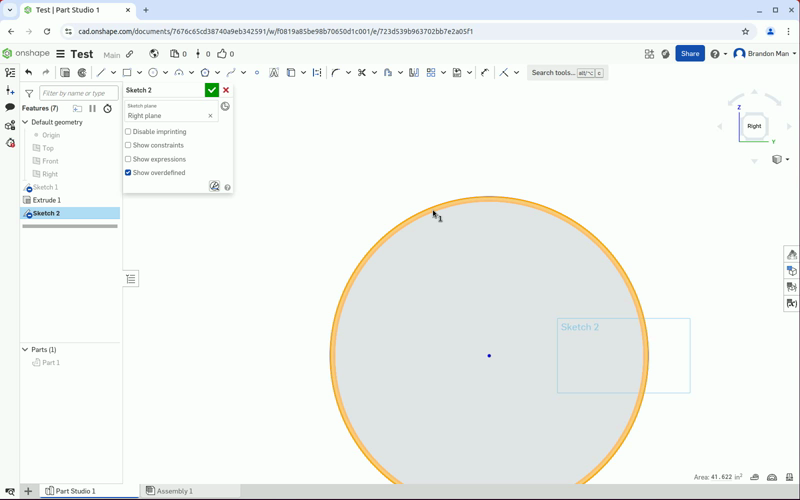
scroll(-6)
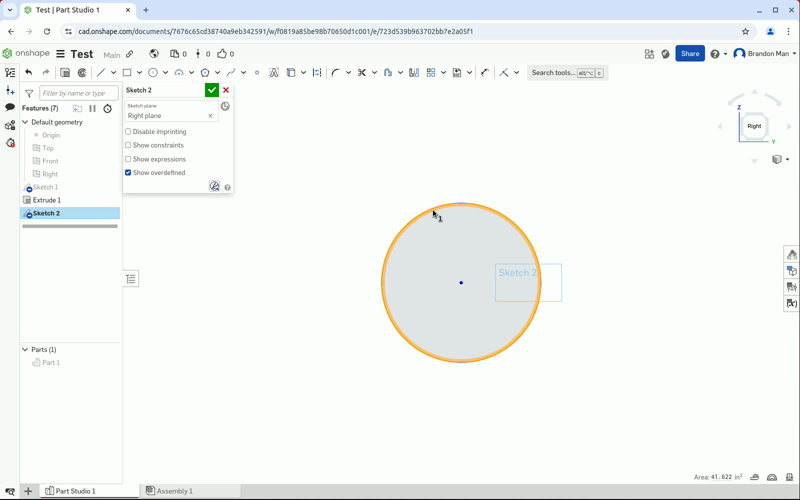
mouse_move(73, 352)
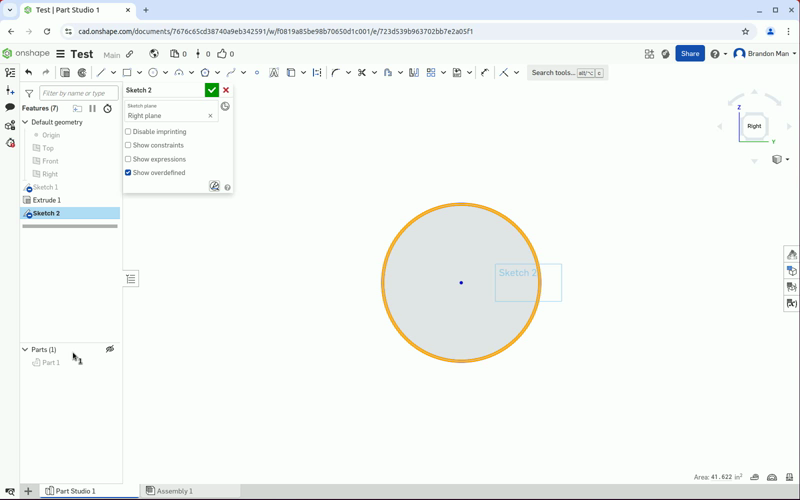
key(shift+y)
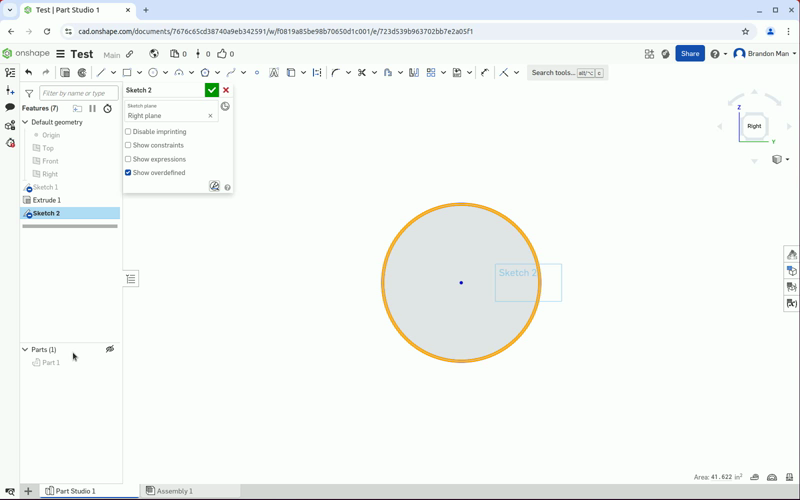
key(shift+e)
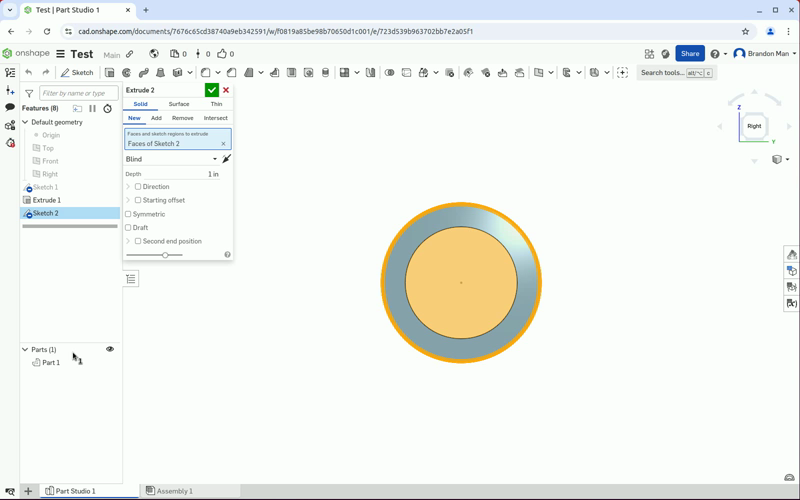
mouse_move(143, 106)
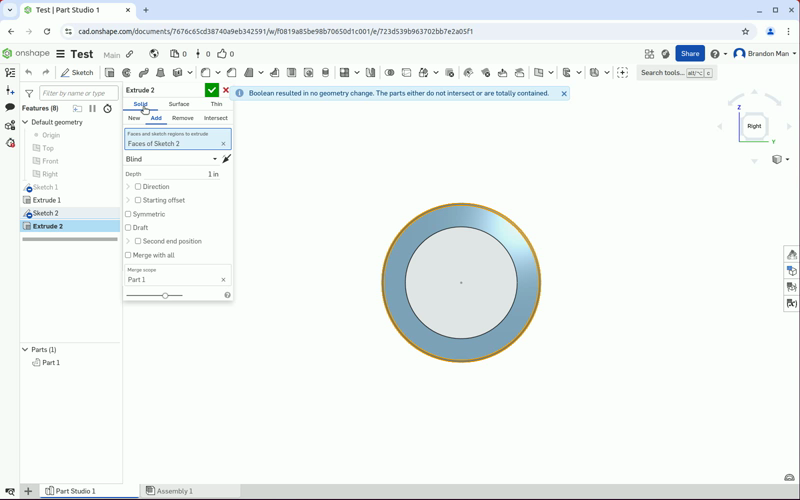
click(143, 106)
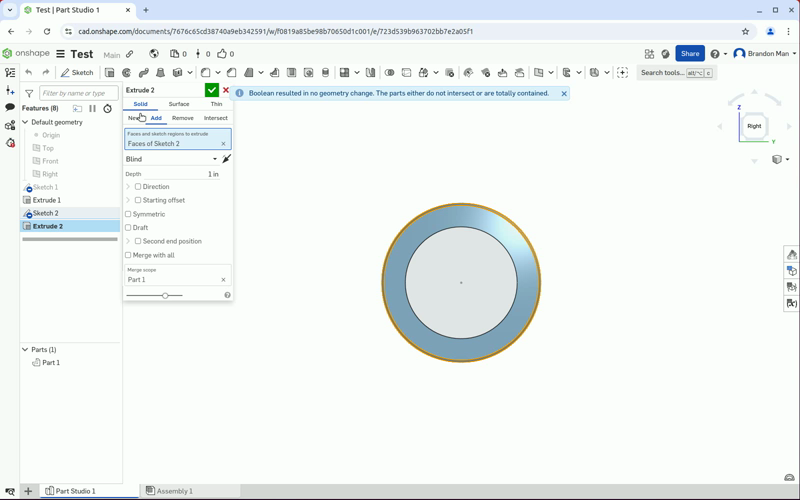
mouse_move(137, 120)
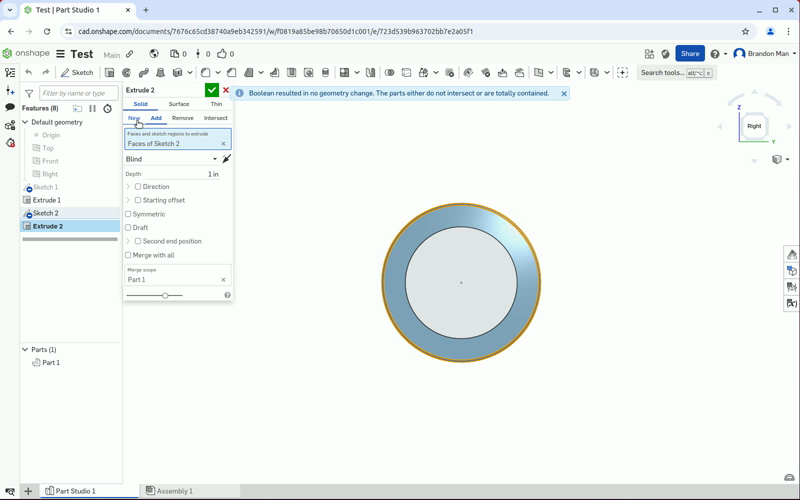
click(137, 120)
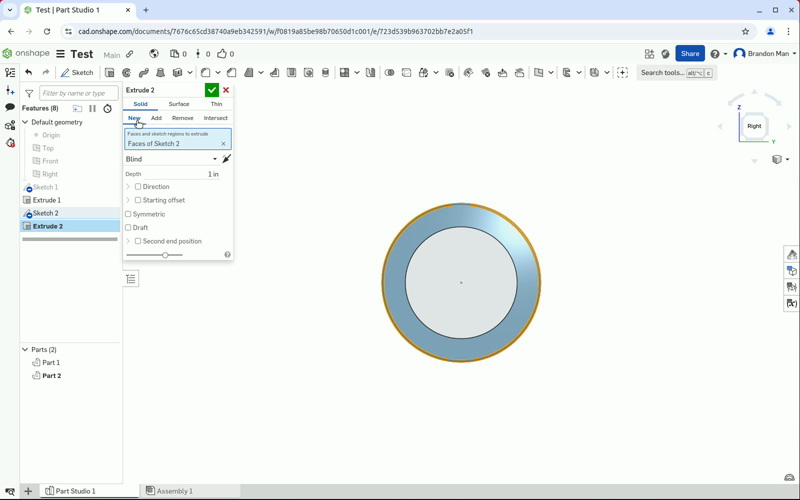
key(tab, 4)
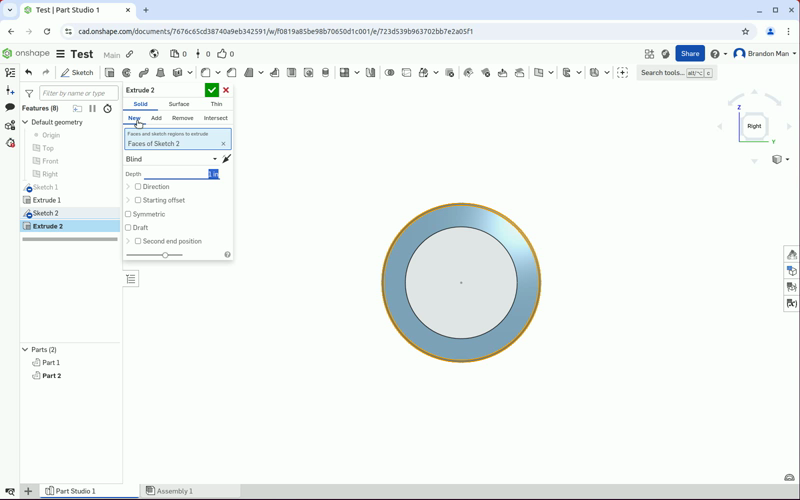
text(23.108)
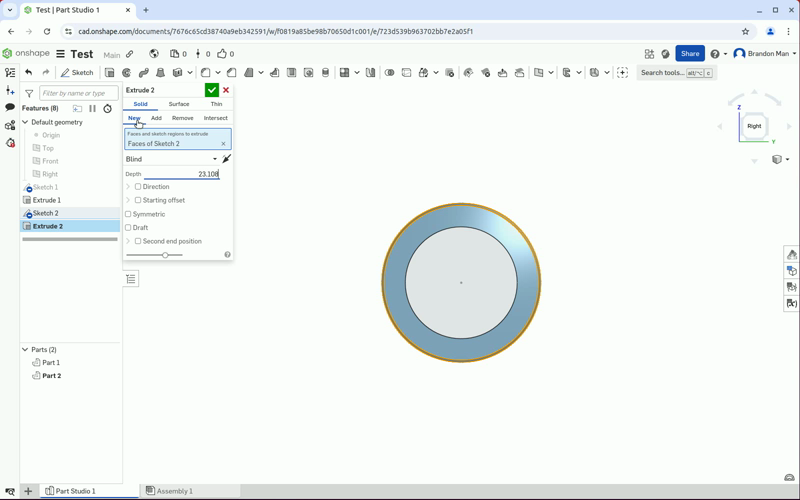
key(enter)
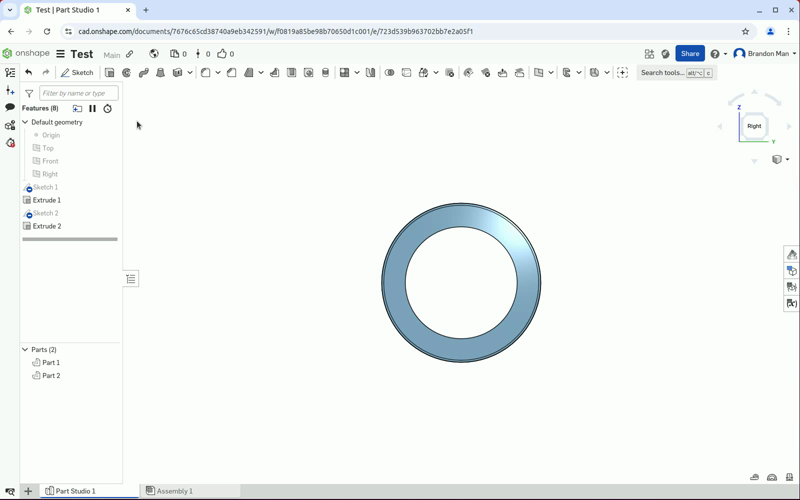
key(shift+h)
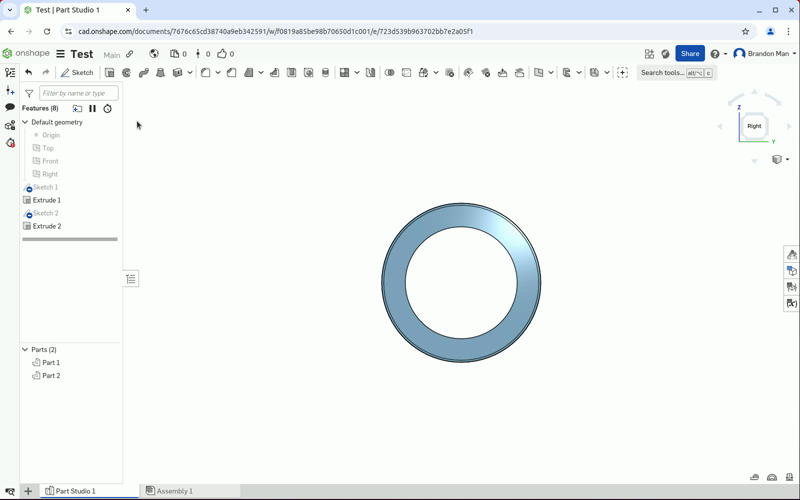
key(shift+h)
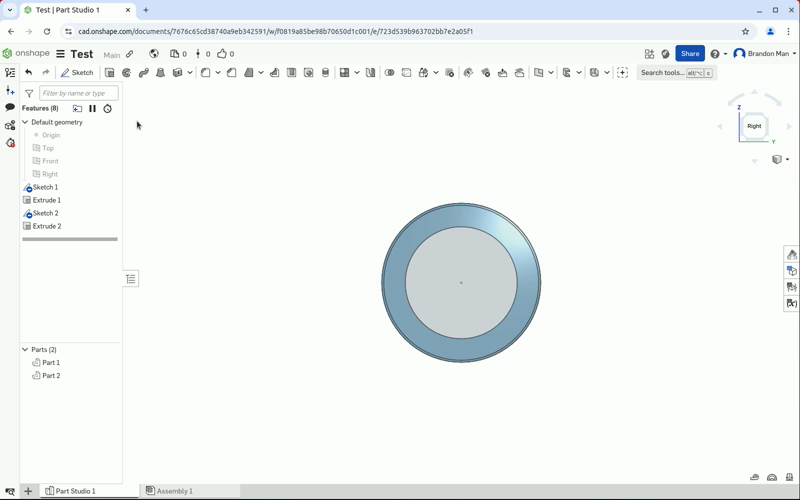
key(shift+7)
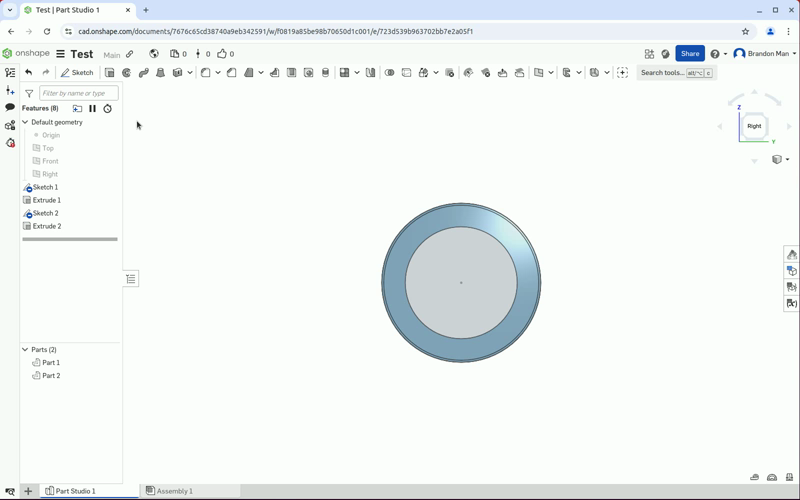
key(right, 2)
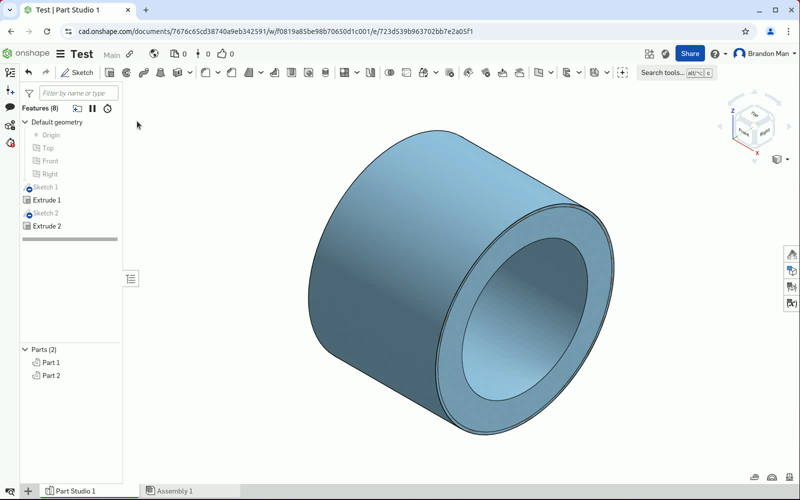
key(down, 2)
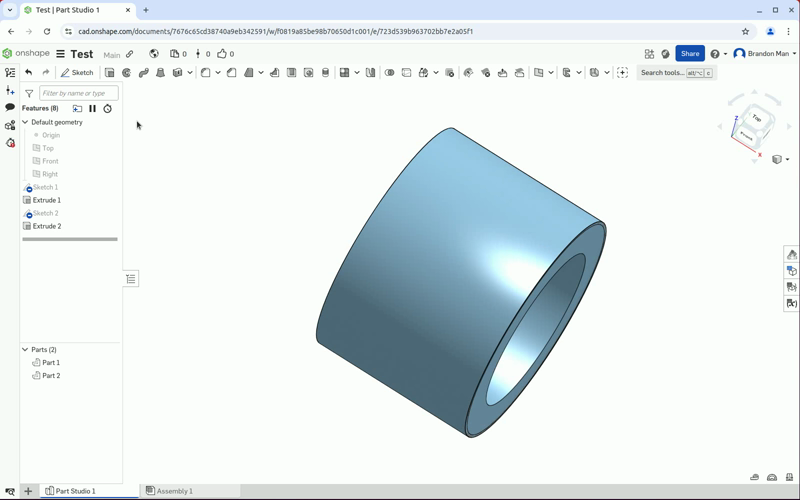
key(up, 2)
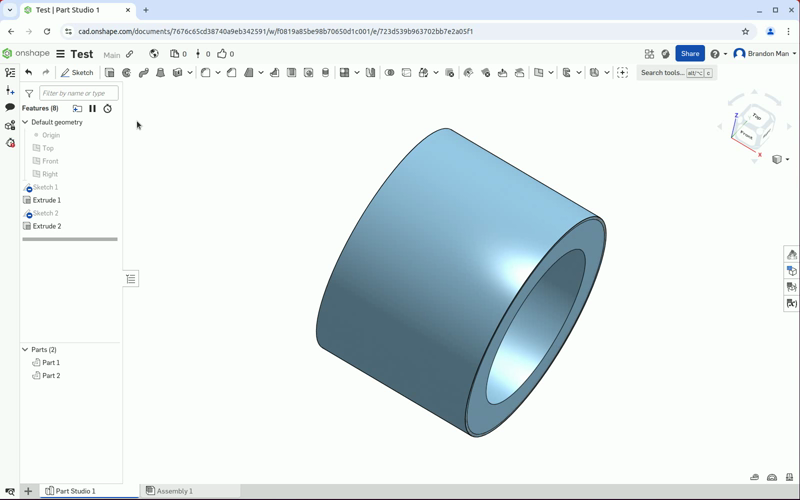
key(left, 2)
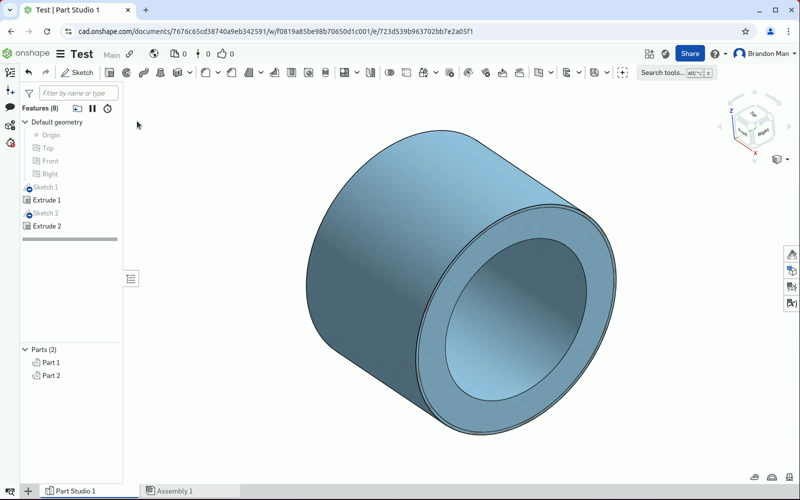
mouse_move(73, 189)
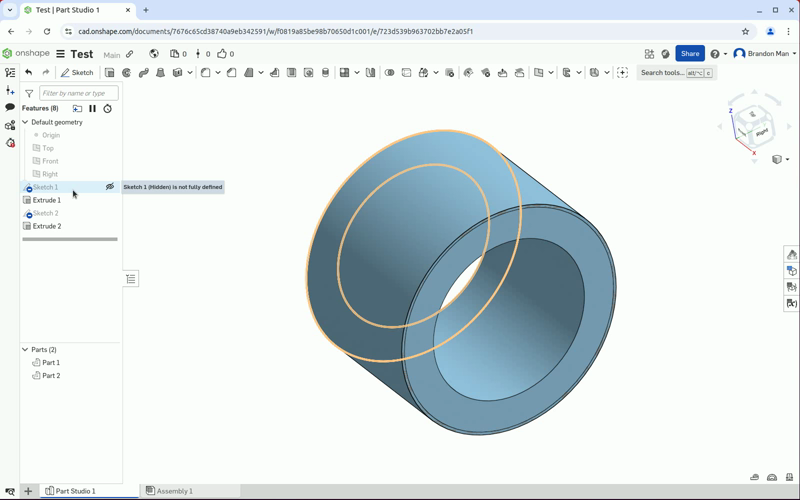
click(73, 189)